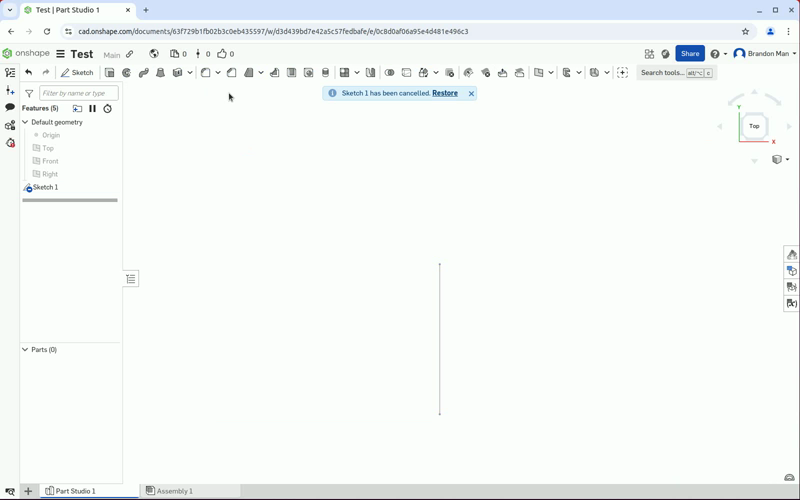
key(shift+h)
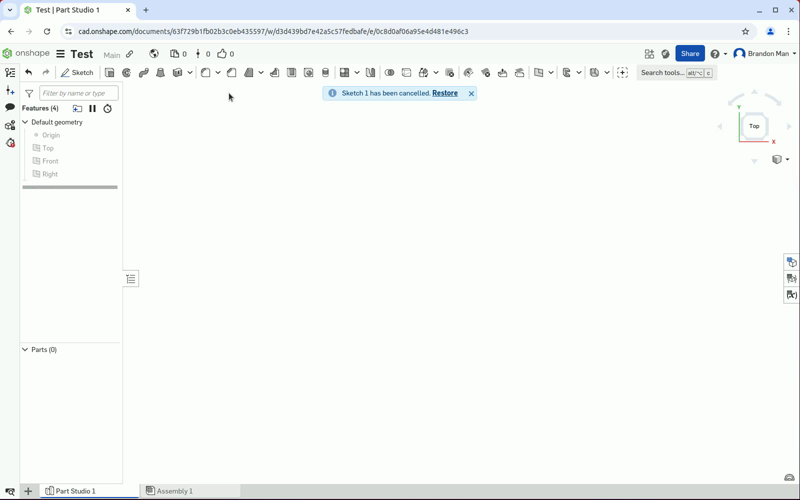
key(shift+s)
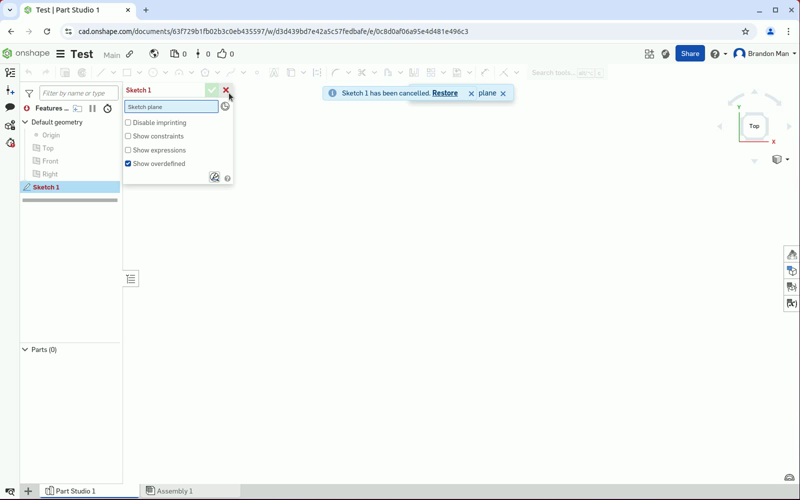
mouse_move(73, 150)
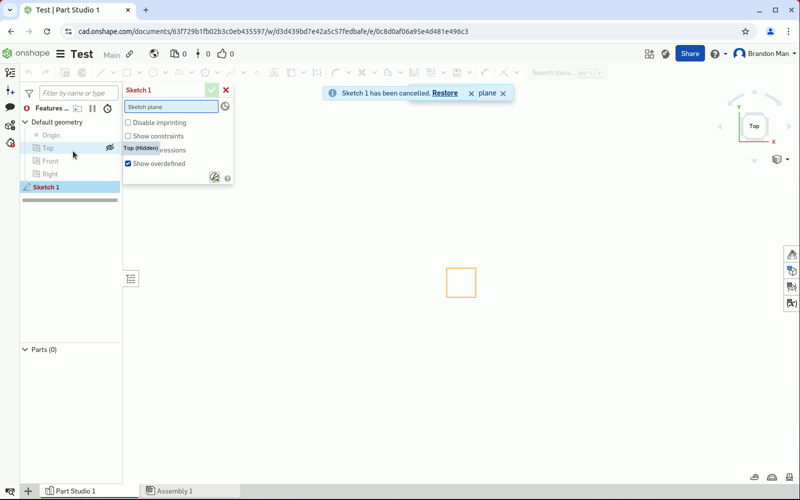
click(73, 150)
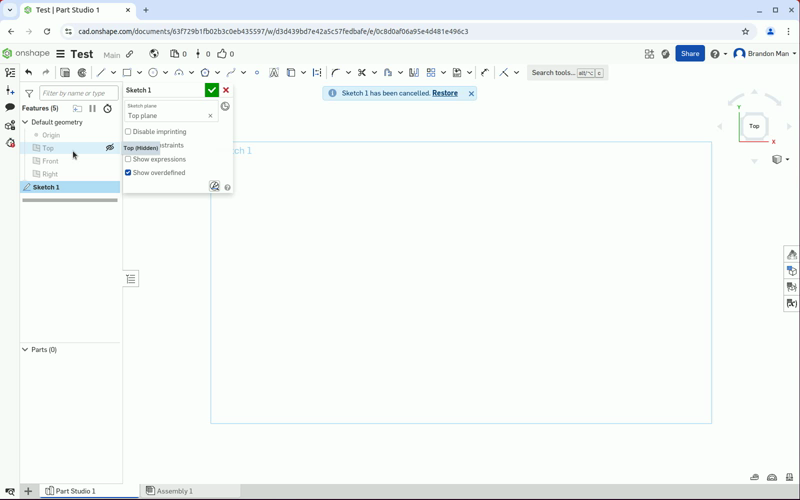
mouse_move(73, 352)
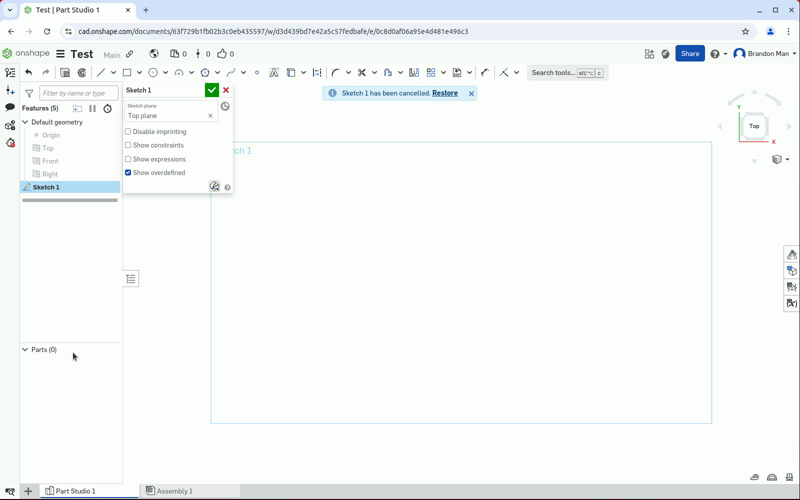
key(y)
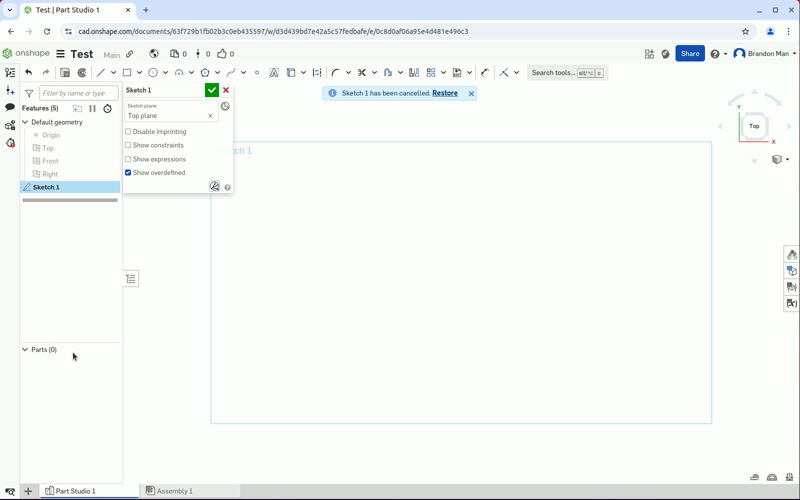
key(l)
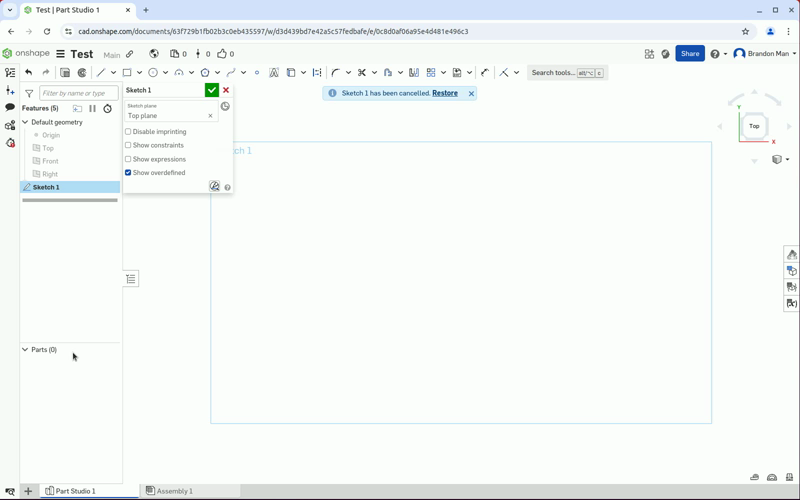
key_down(shift)
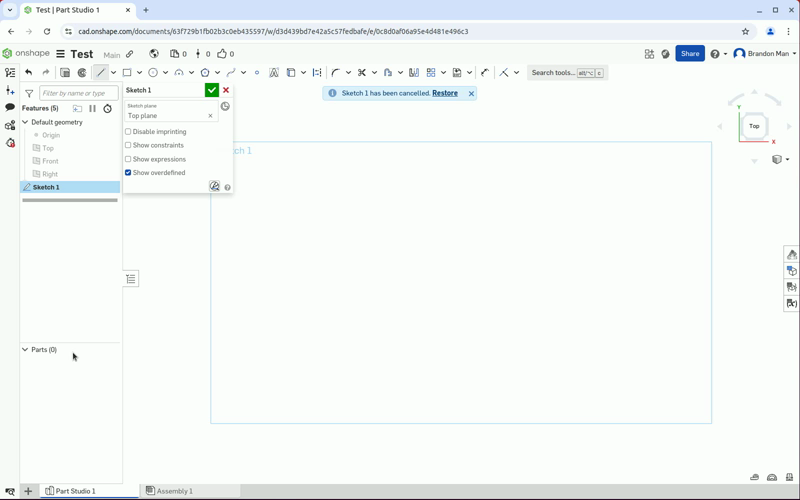
mouse_move(443, 285)
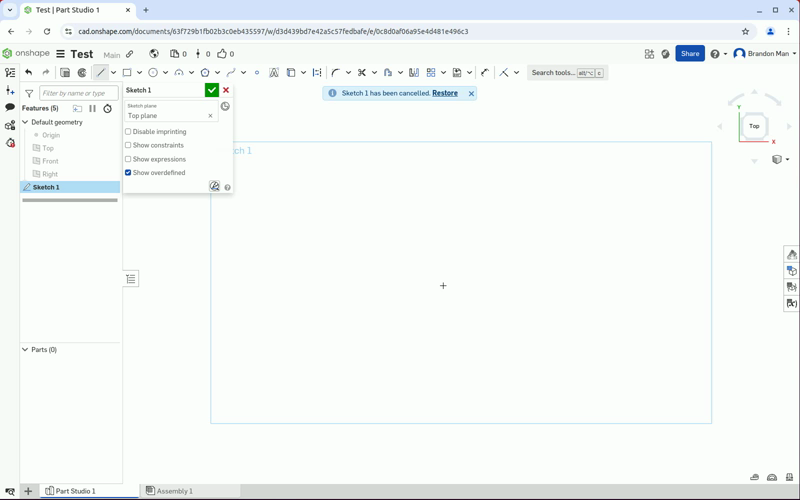
click(443, 285)
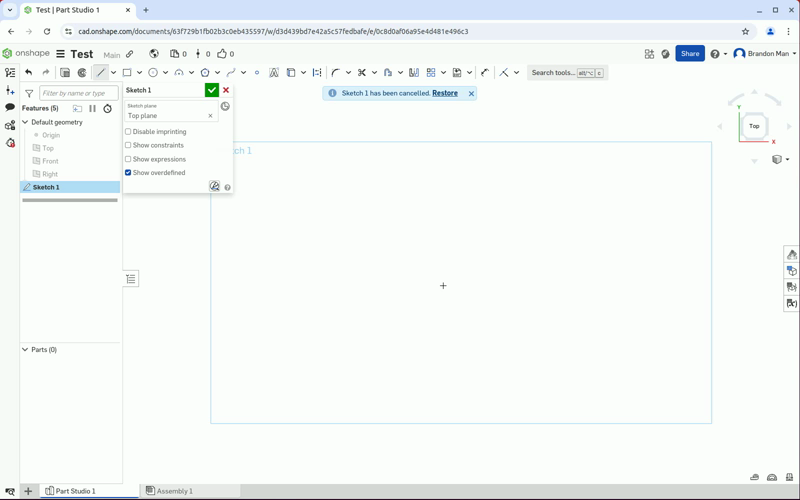
key_up(shift)
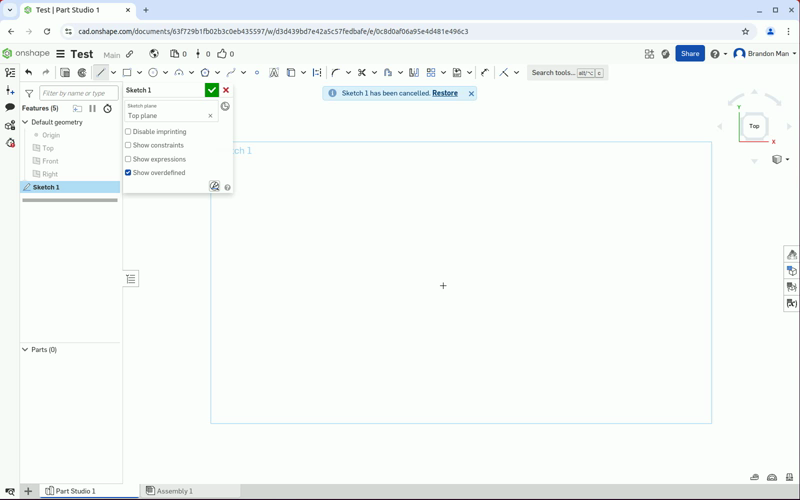
key_down(shift)
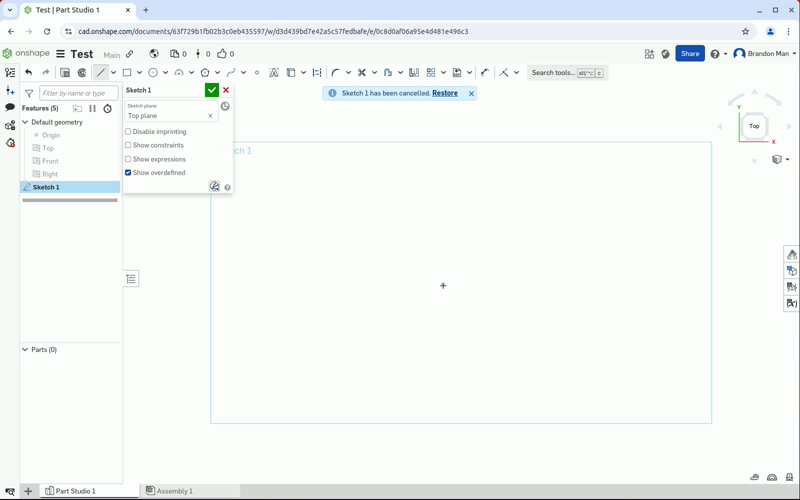
mouse_move(473, 285)
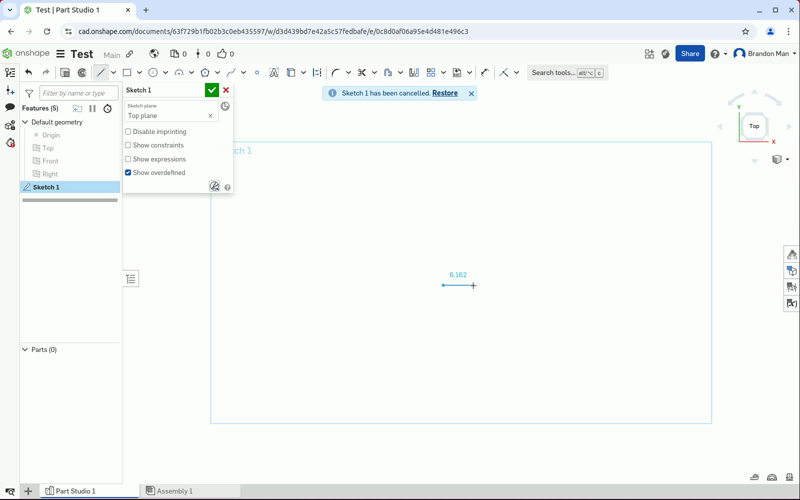
mouse_move(454, 299)
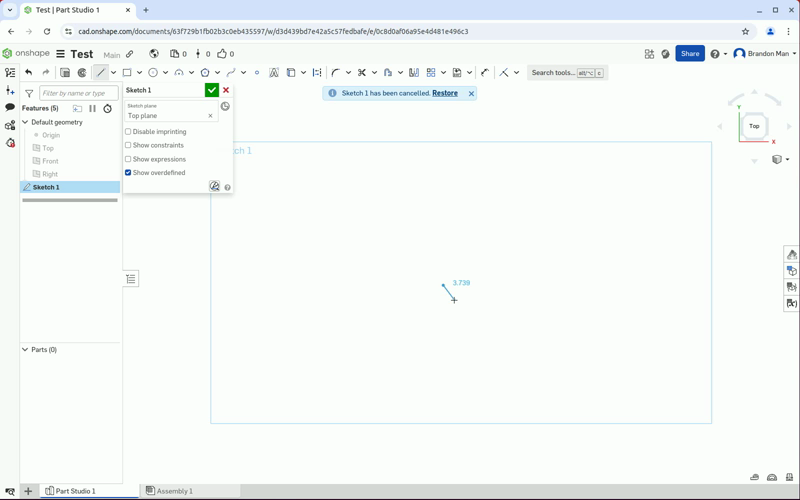
click(454, 299)
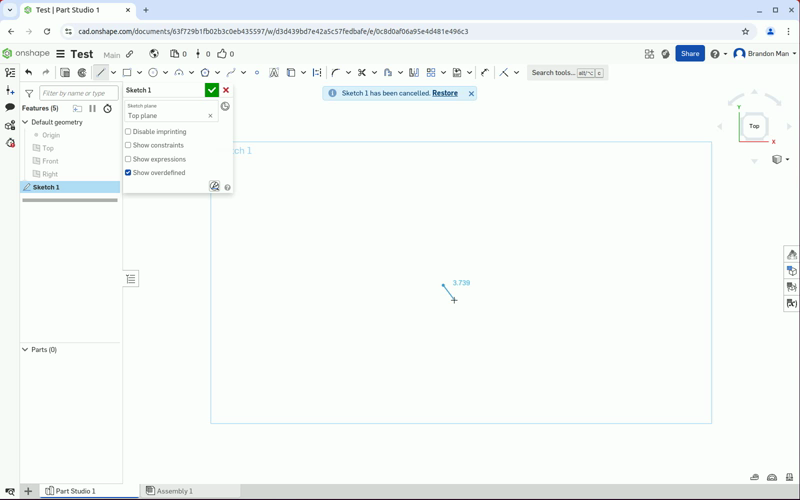
key_up(shift)
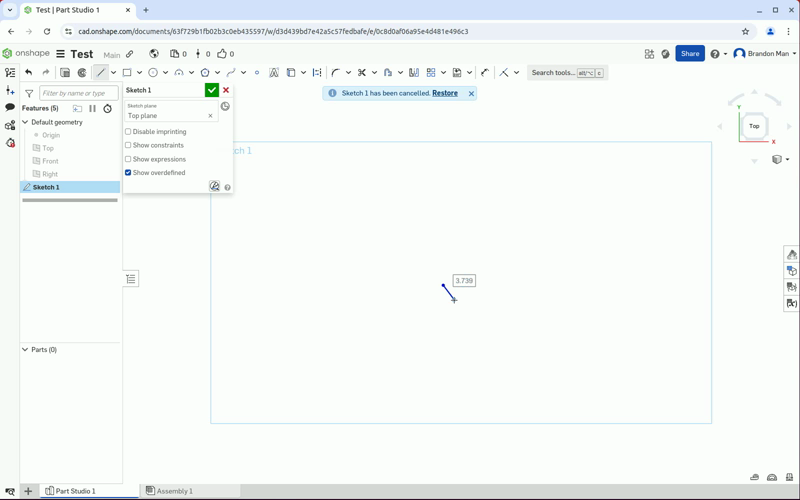
key_down(shift)
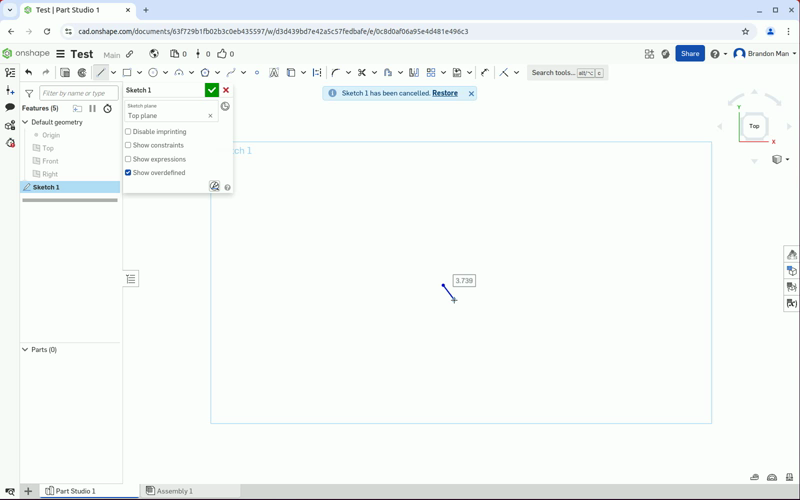
mouse_move(484, 299)
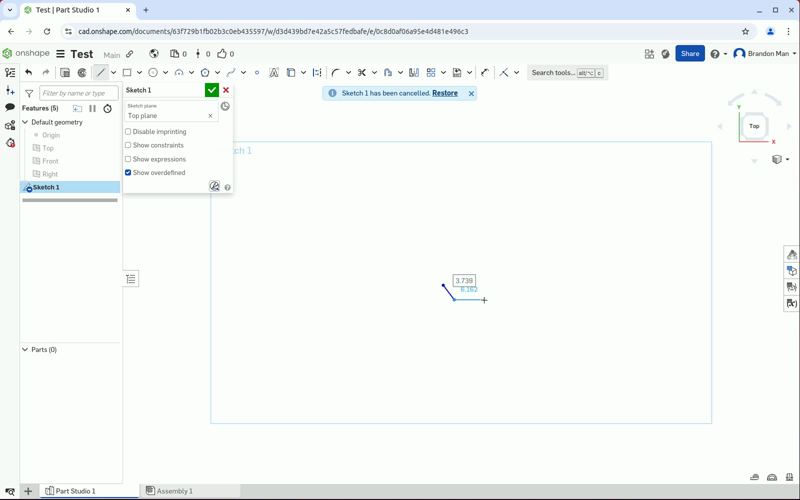
mouse_move(472, 297)
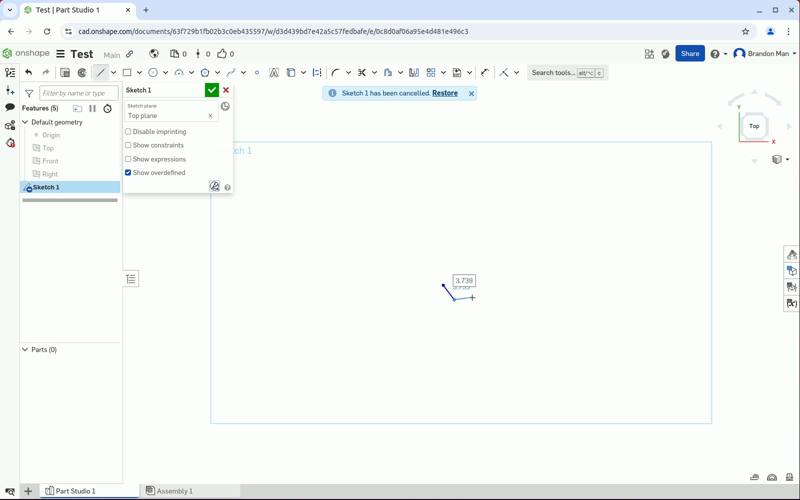
click(472, 297)
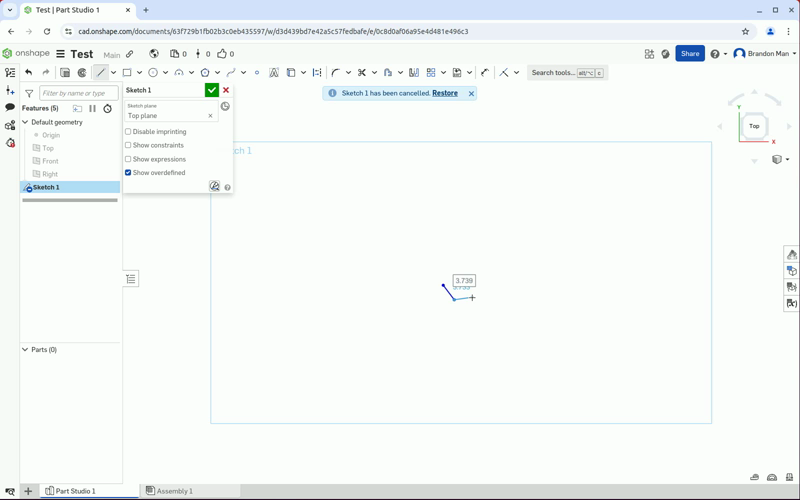
key_up(shift)
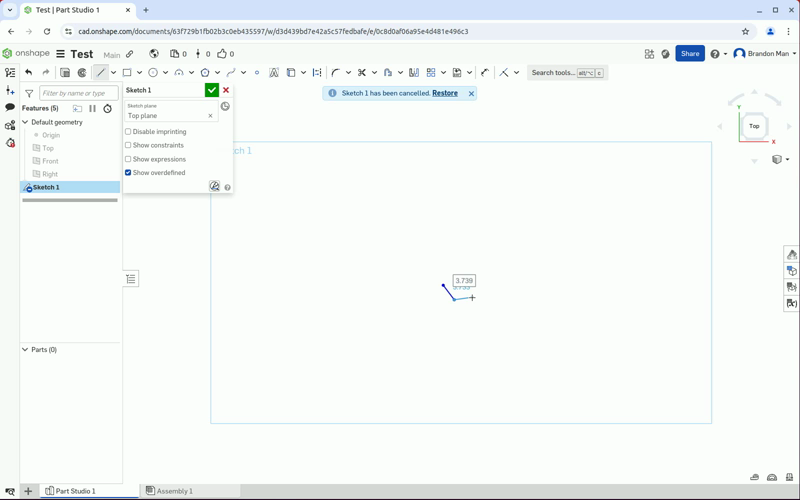
key_down(shift)
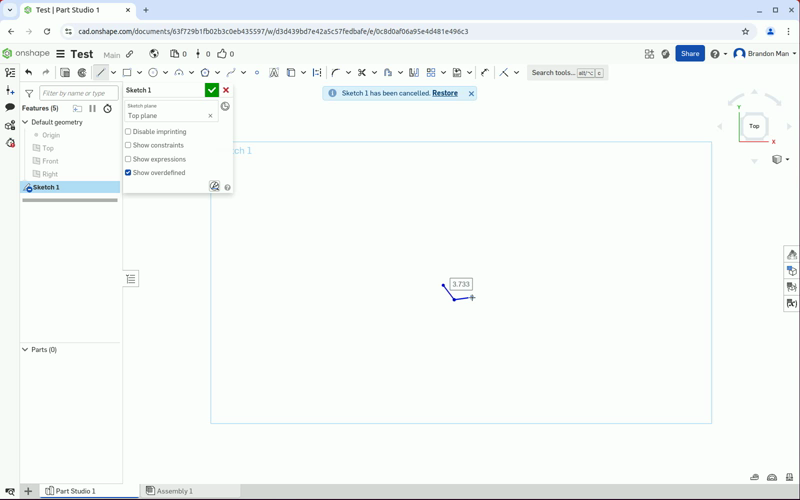
mouse_move(502, 297)
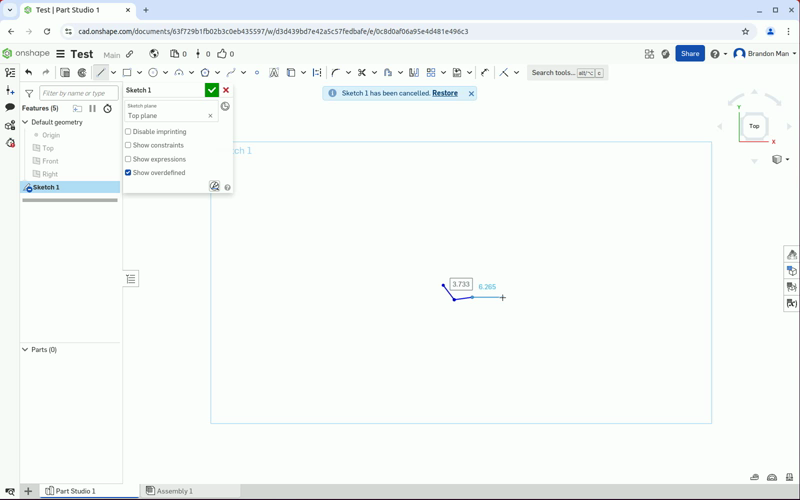
mouse_move(479, 280)
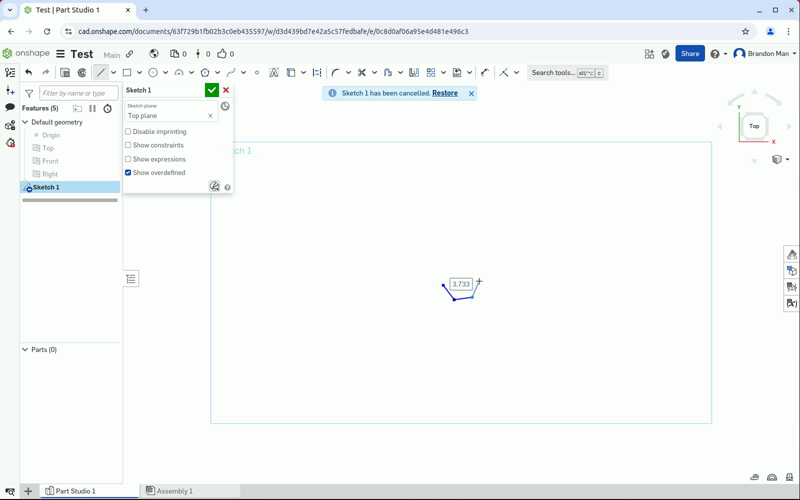
click(479, 280)
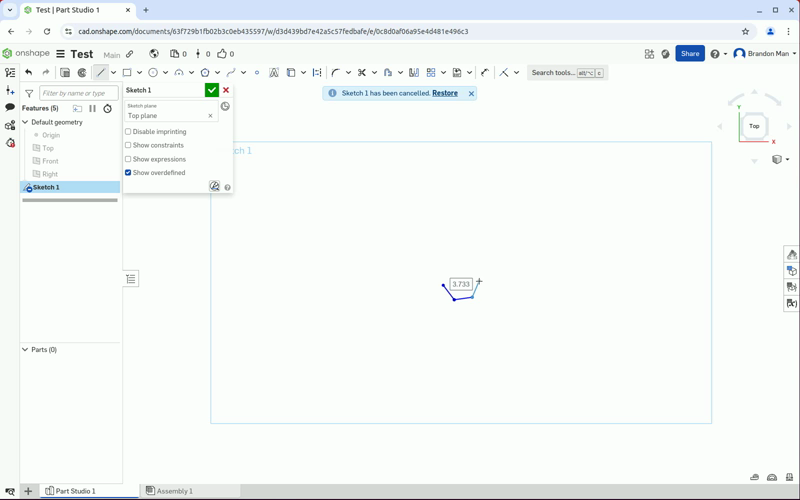
key_up(shift)
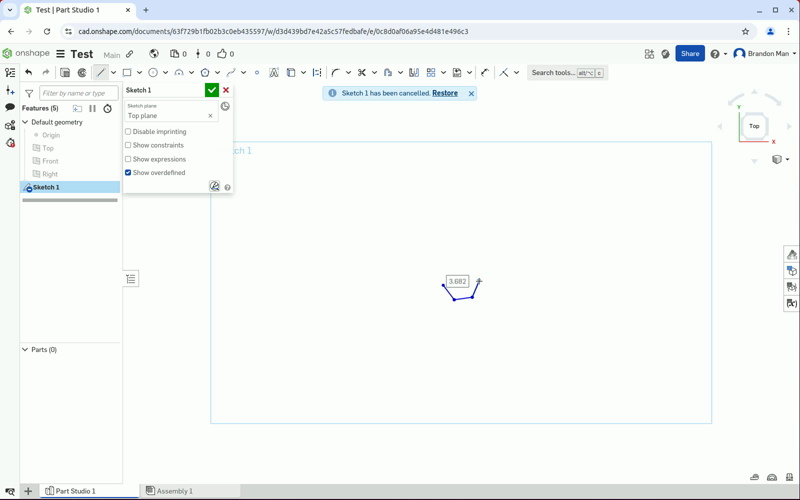
key_down(shift)
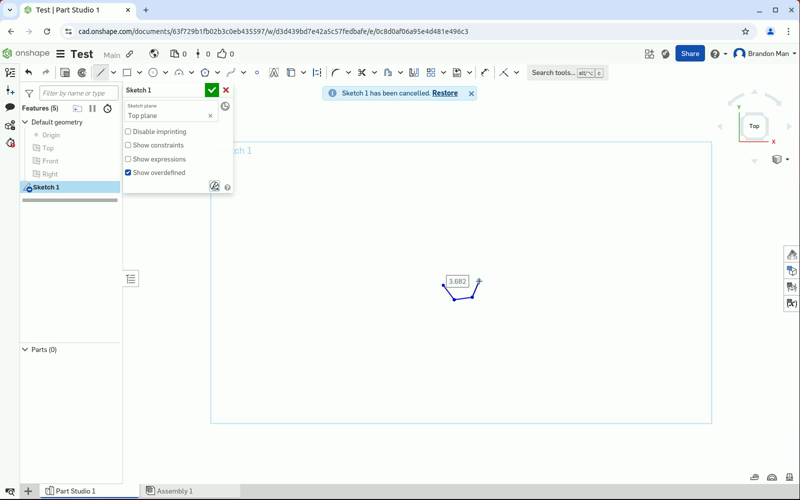
mouse_move(509, 280)
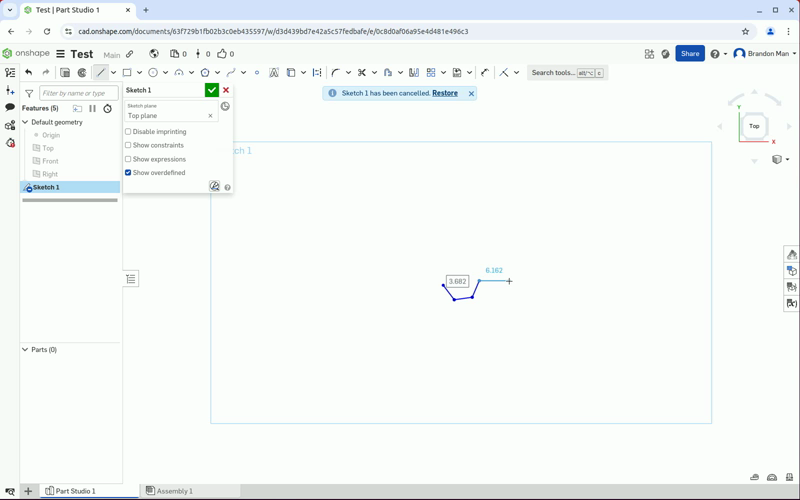
mouse_move(468, 266)
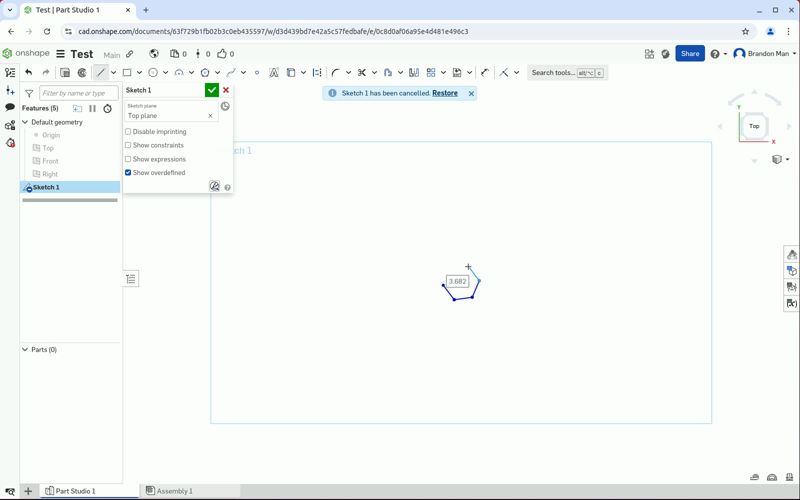
click(468, 266)
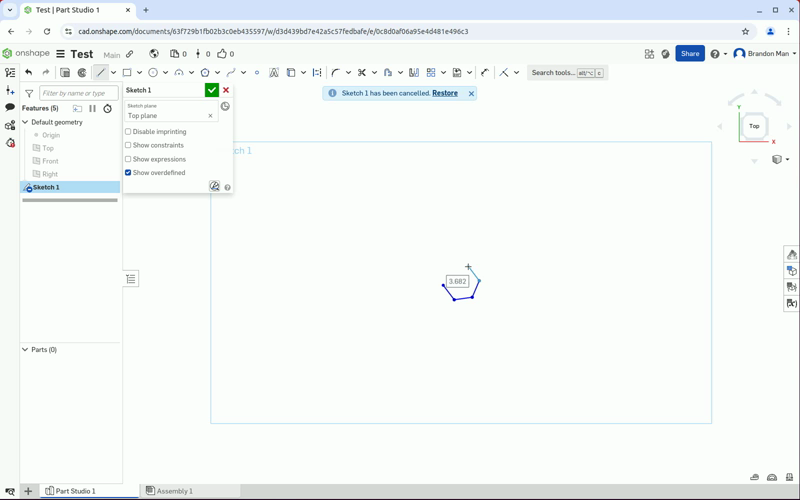
key_up(shift)
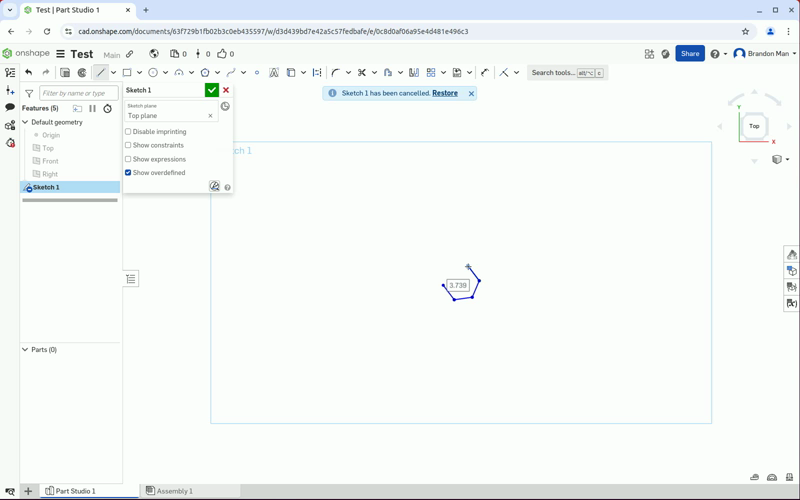
key_down(shift)
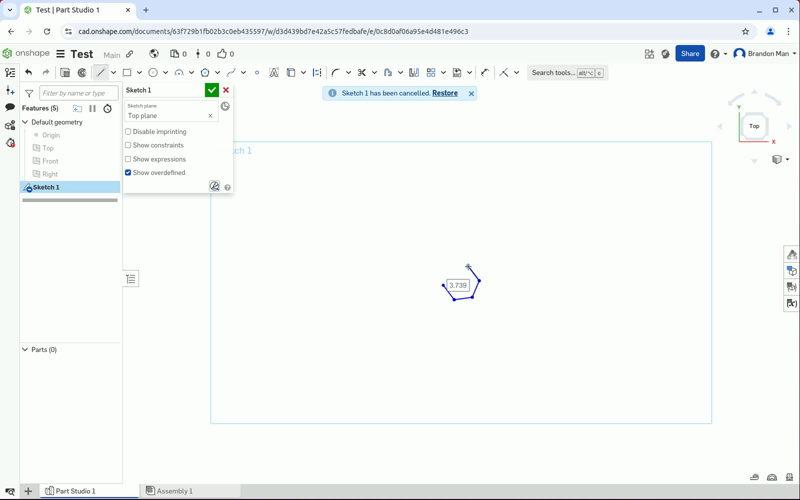
mouse_move(498, 266)
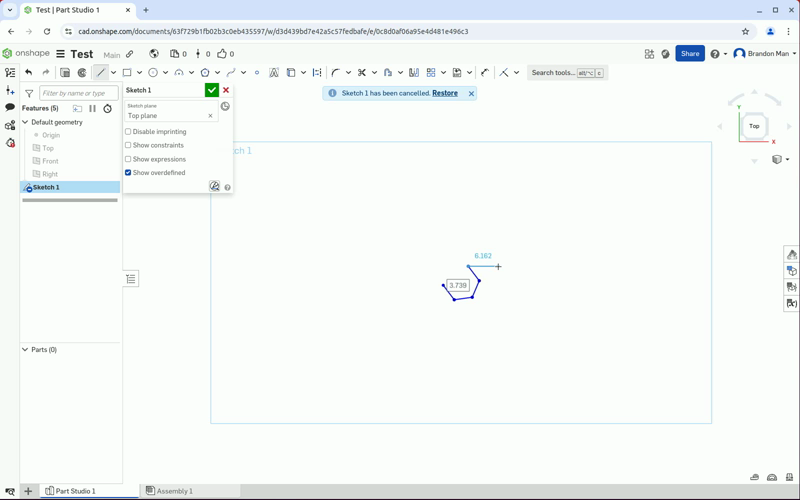
mouse_move(450, 268)
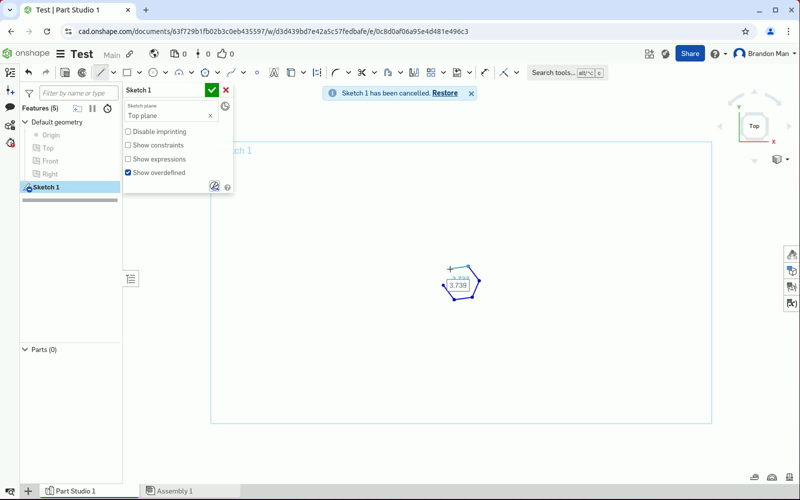
click(450, 268)
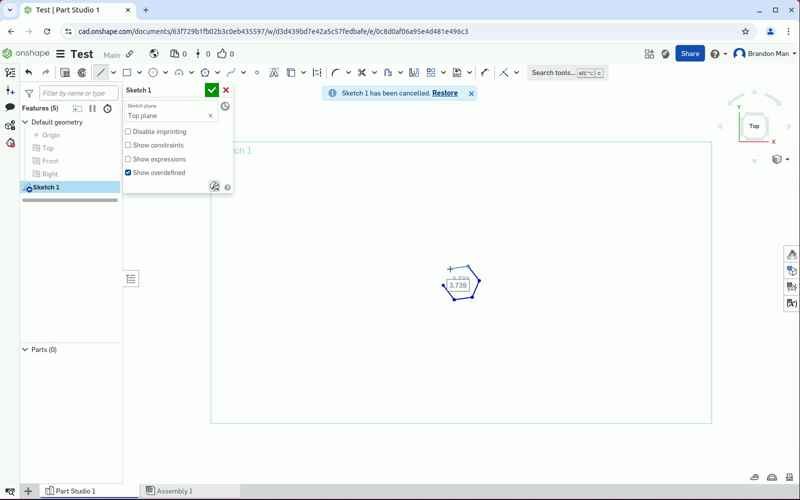
key_up(shift)
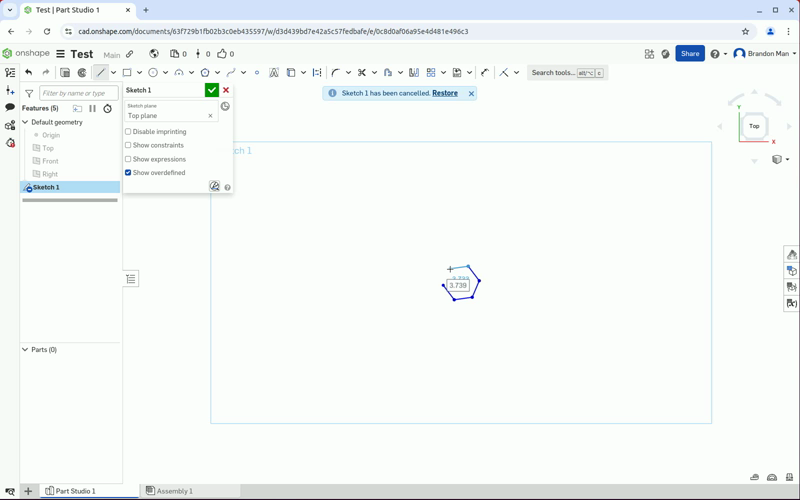
mouse_move(480, 268)
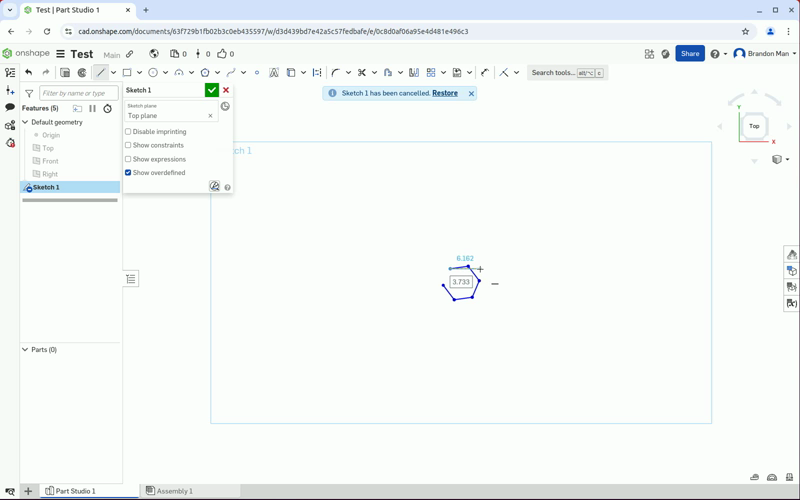
key_down(shift)
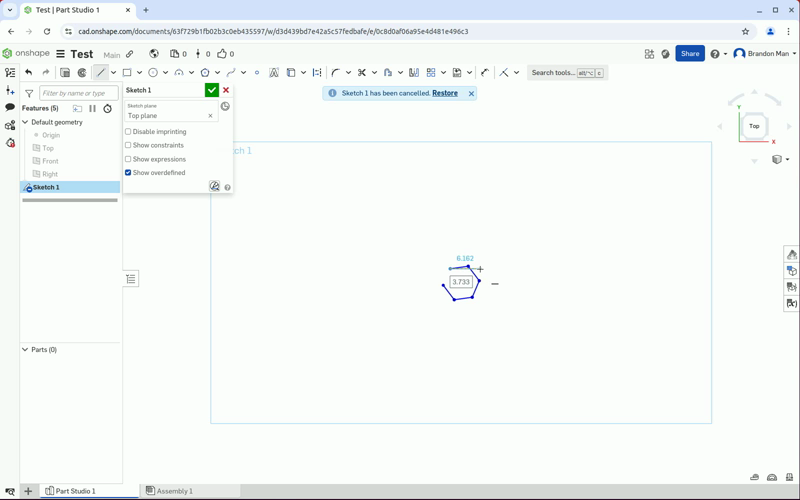
mouse_move(443, 285)
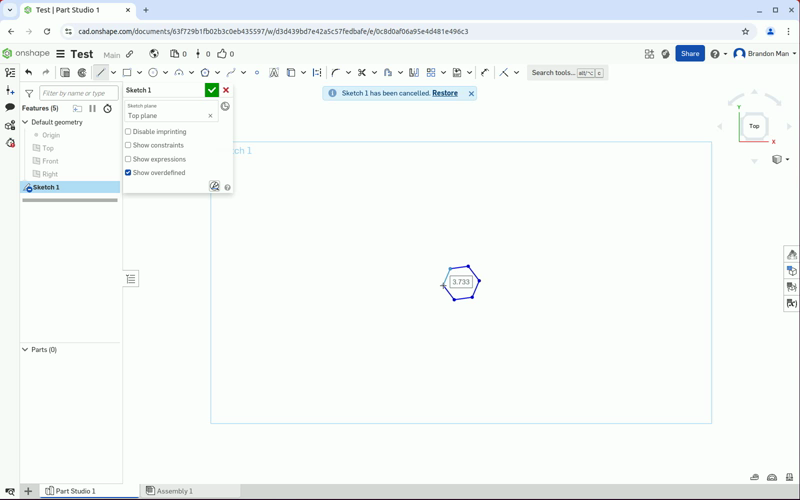
key_up(shift)
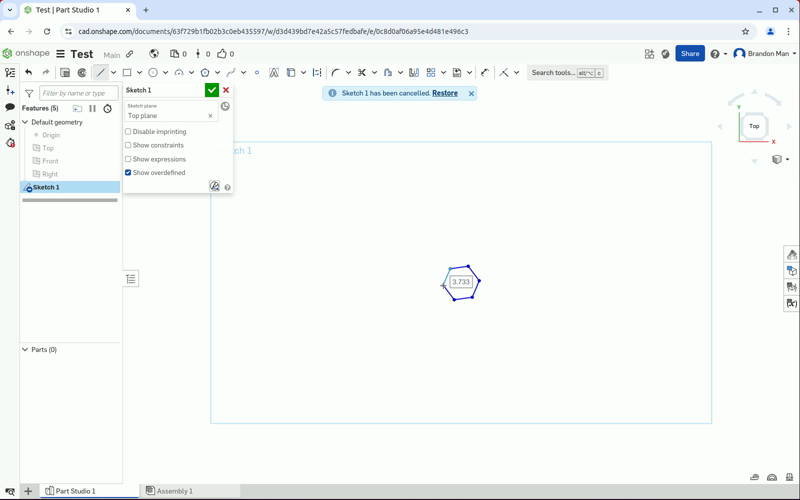
click(443, 285)
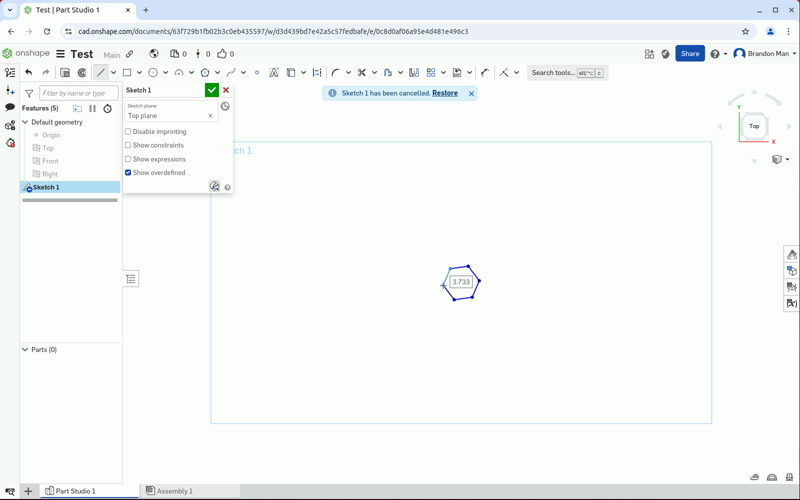
key(esc)
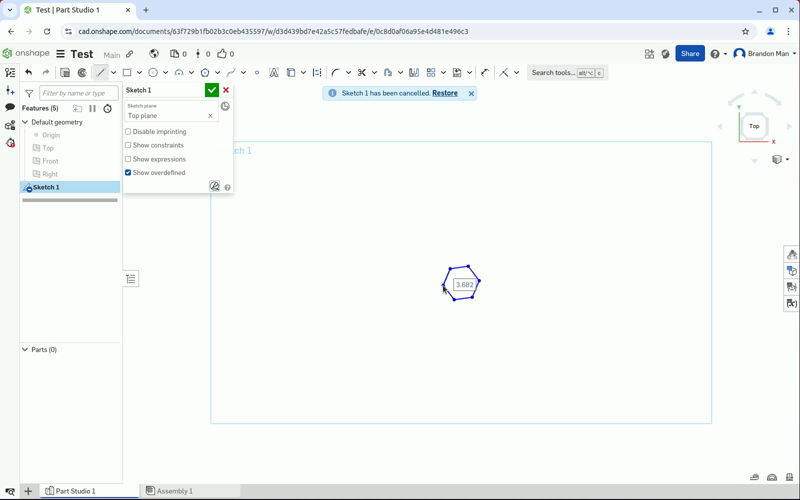
mouse_move(461, 275)
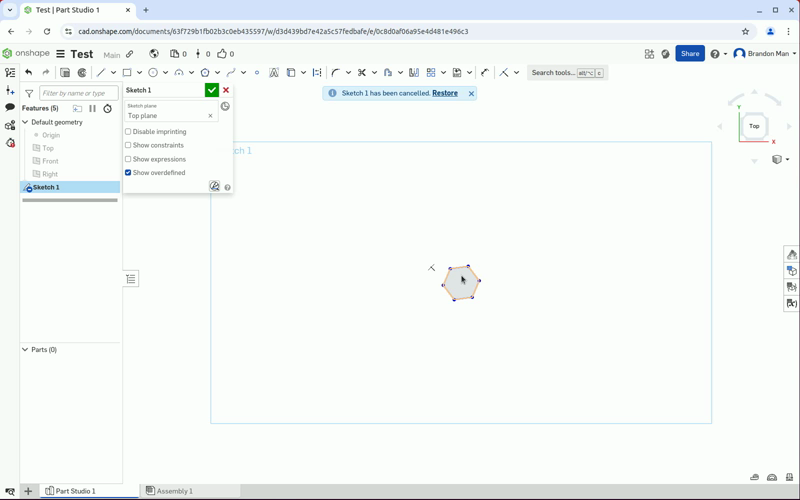
scroll(6)
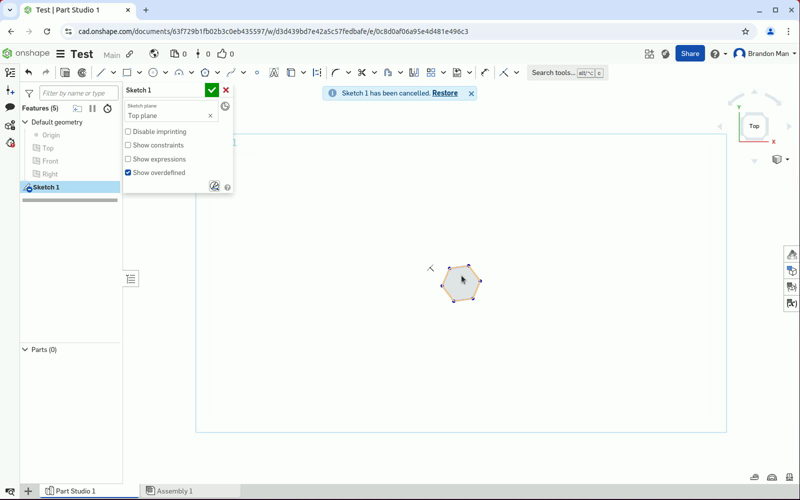
scroll(6)
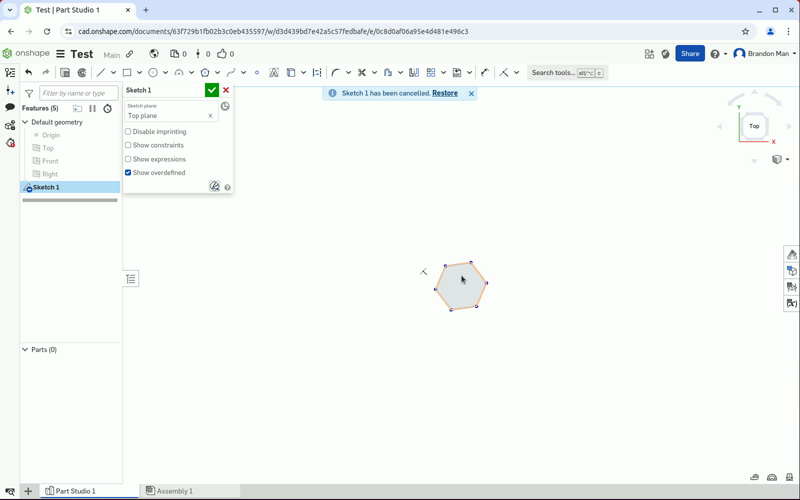
scroll(6)
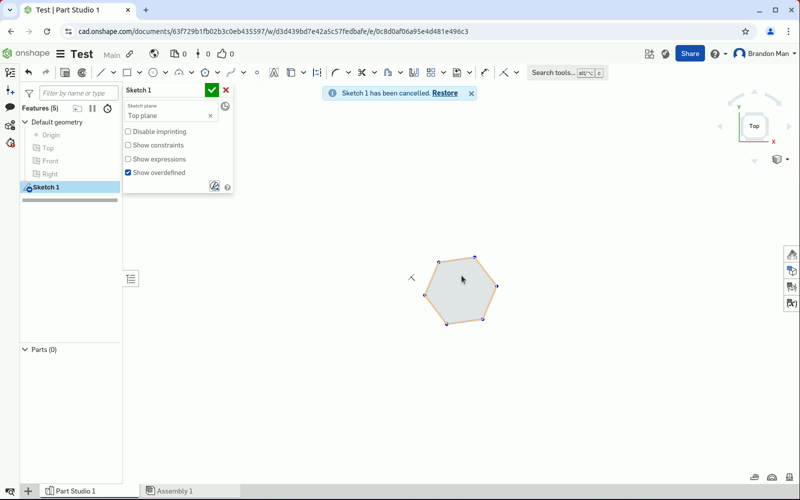
scroll(6)
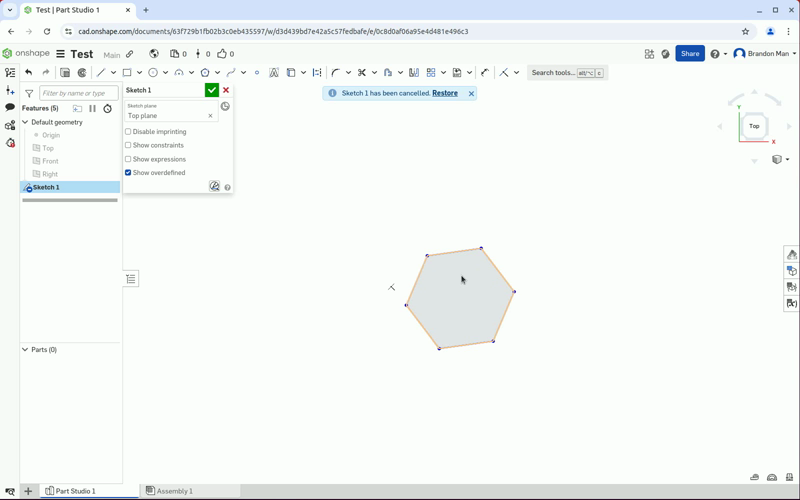
scroll(6)
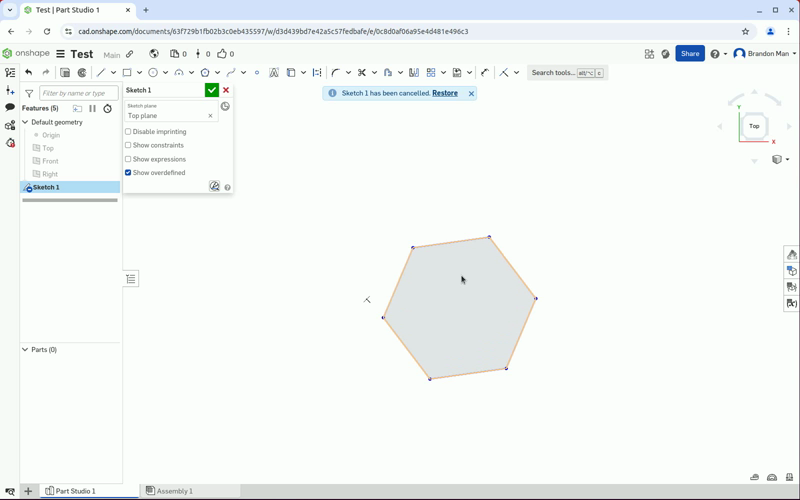
scroll(6)
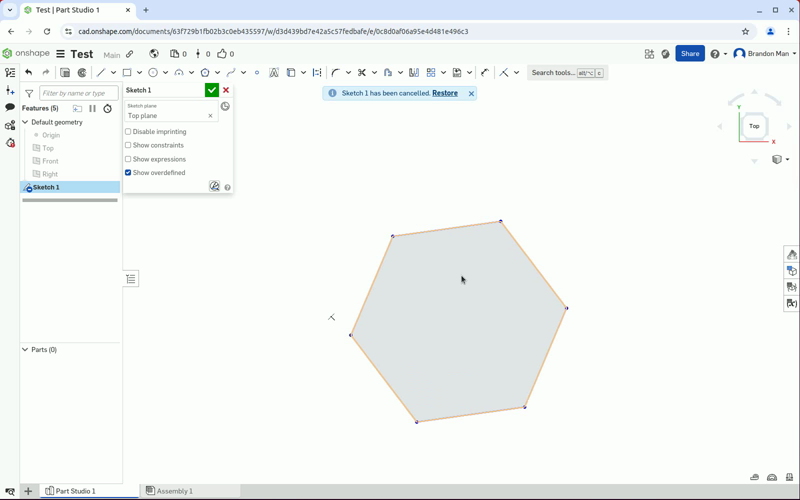
scroll(6)
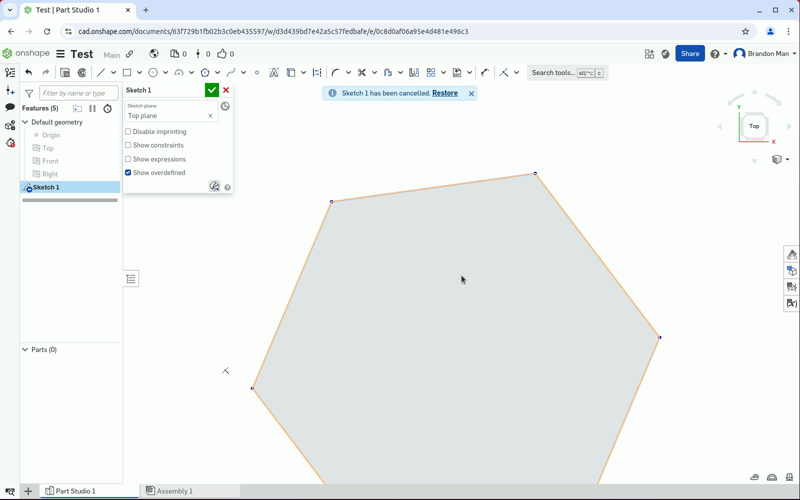
click(461, 275)
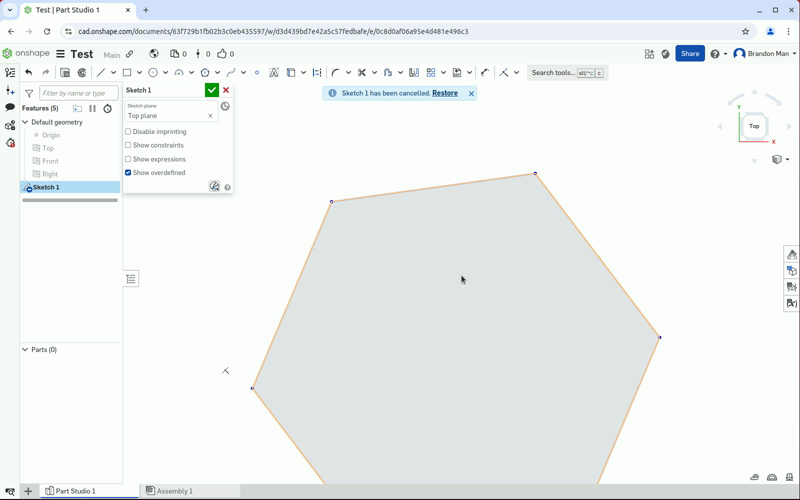
scroll(-6)
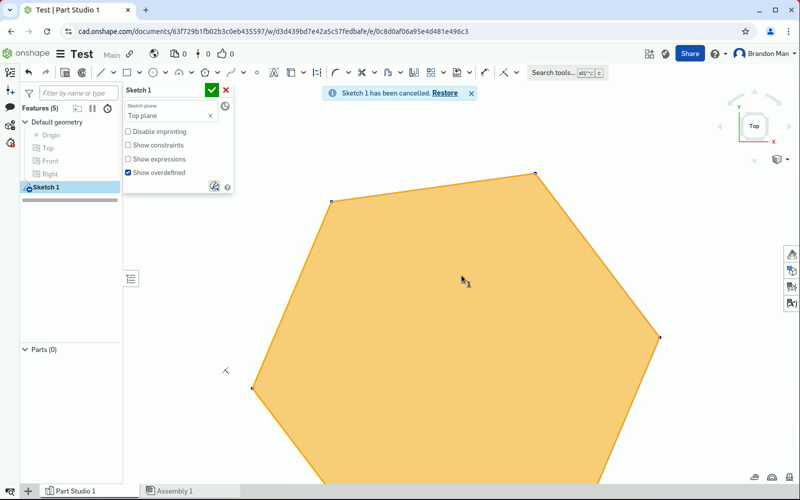
scroll(-6)
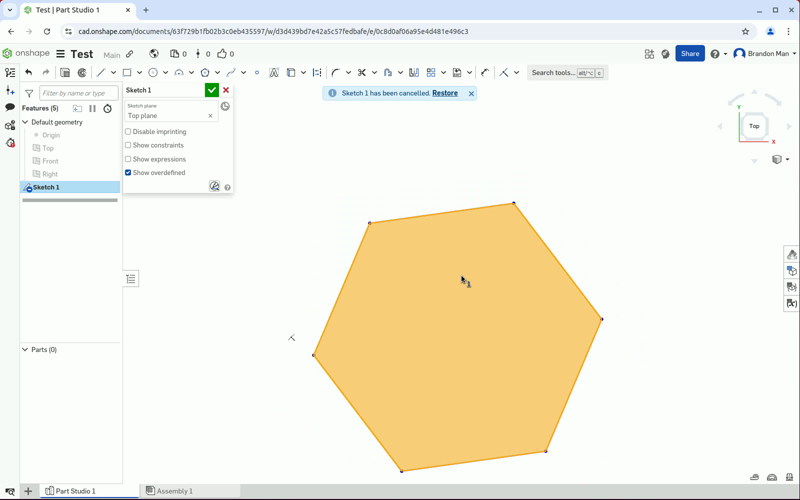
scroll(-6)
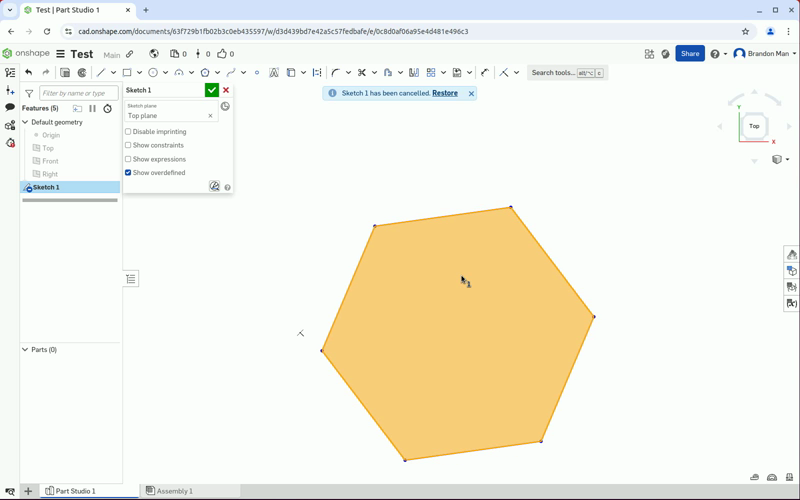
scroll(-6)
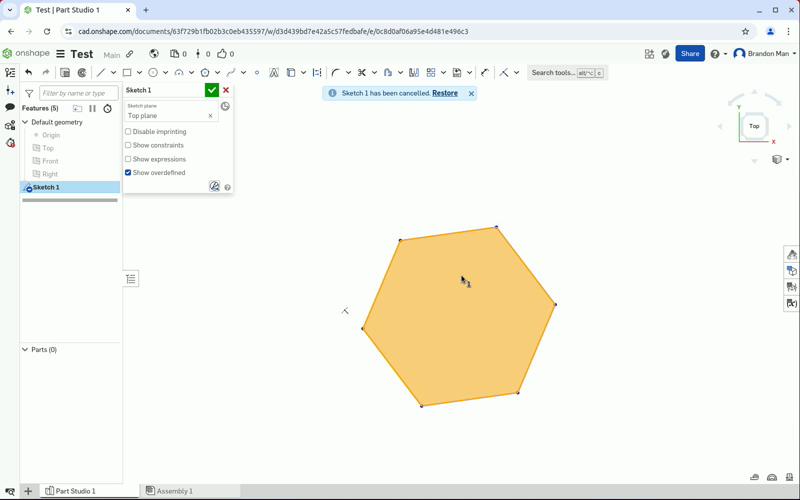
scroll(-6)
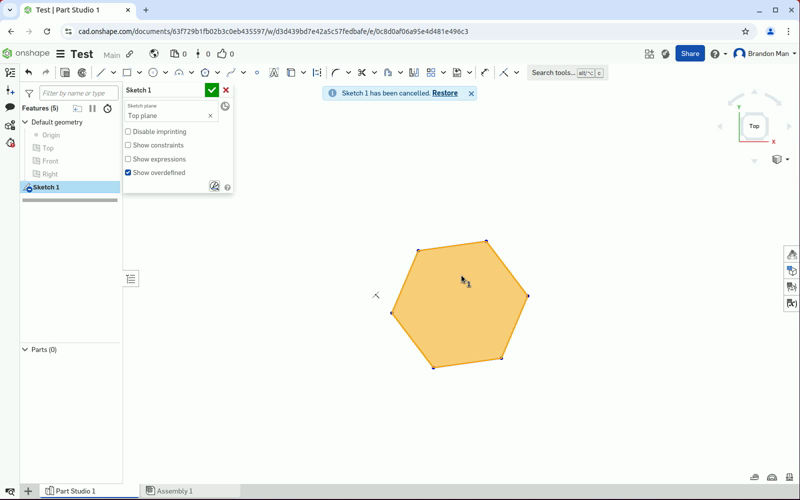
scroll(-6)
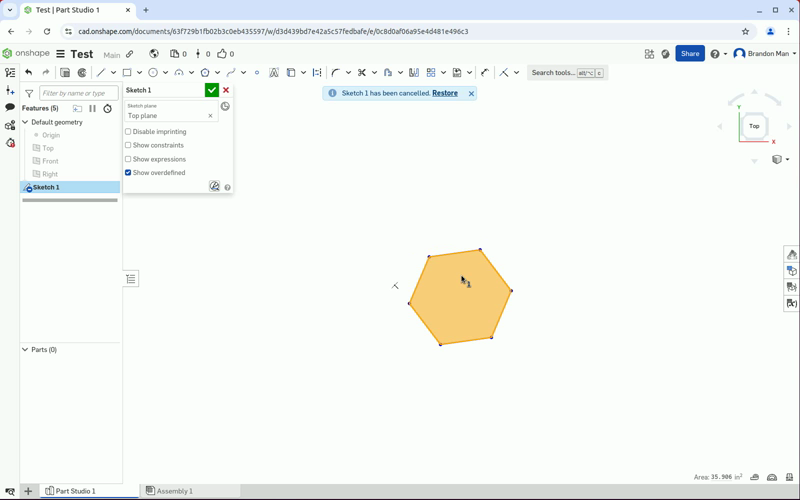
scroll(-6)
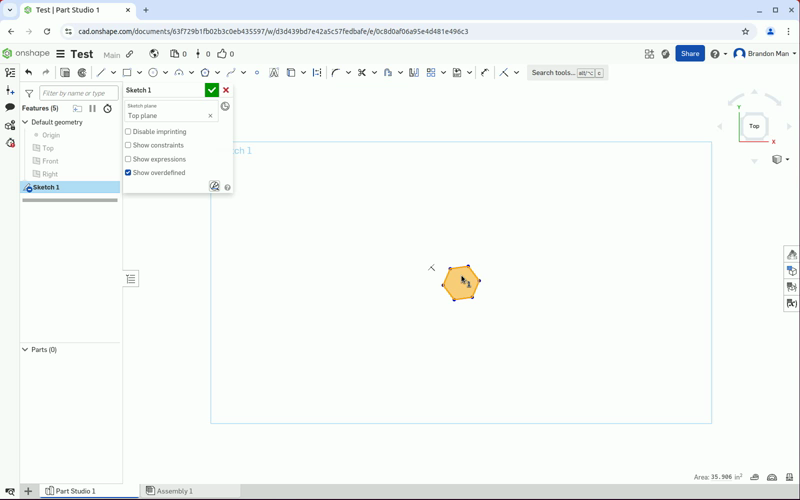
mouse_move(73, 352)
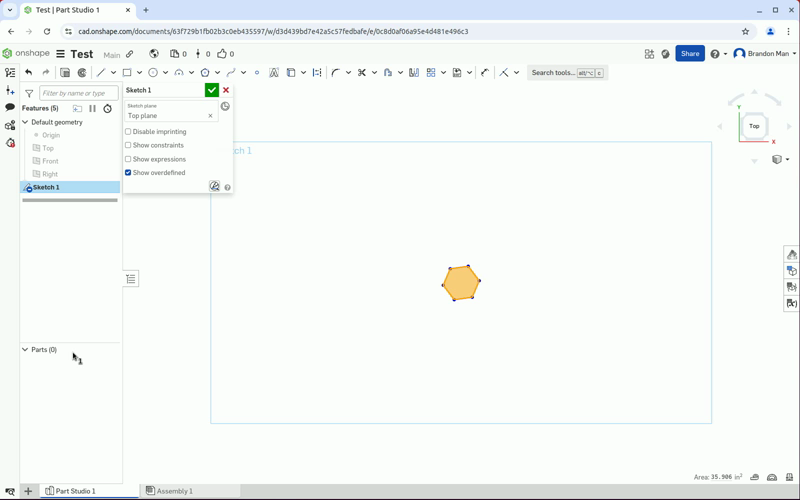
key(shift+y)
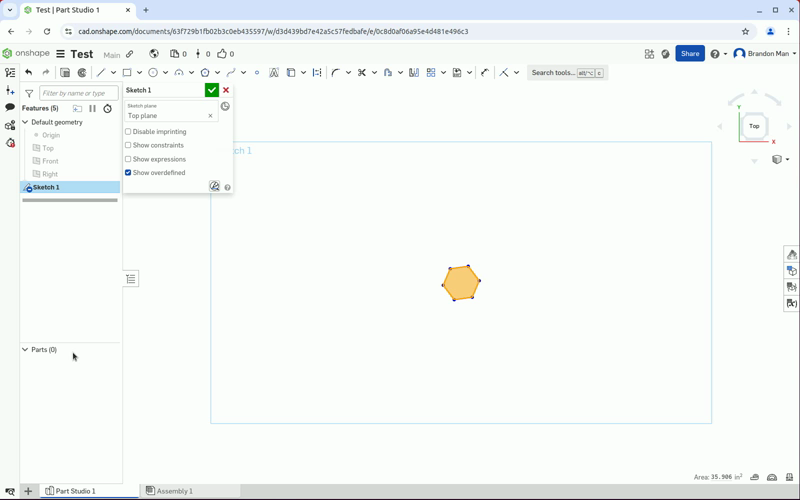
key(shift+e)
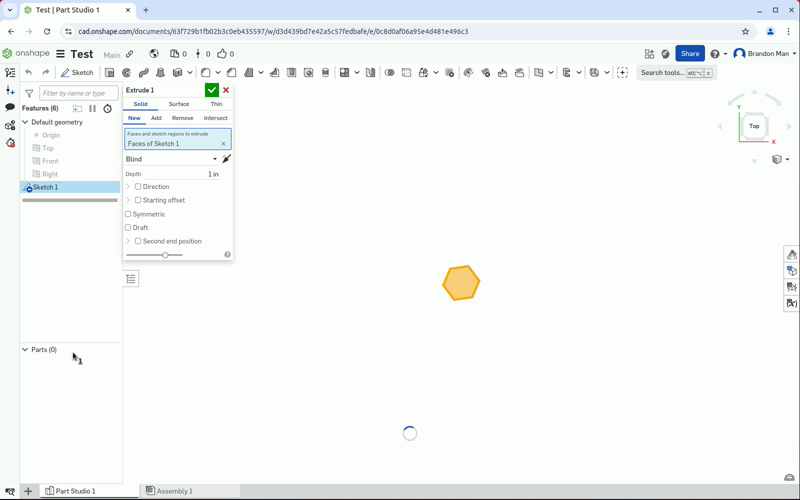
mouse_move(143, 106)
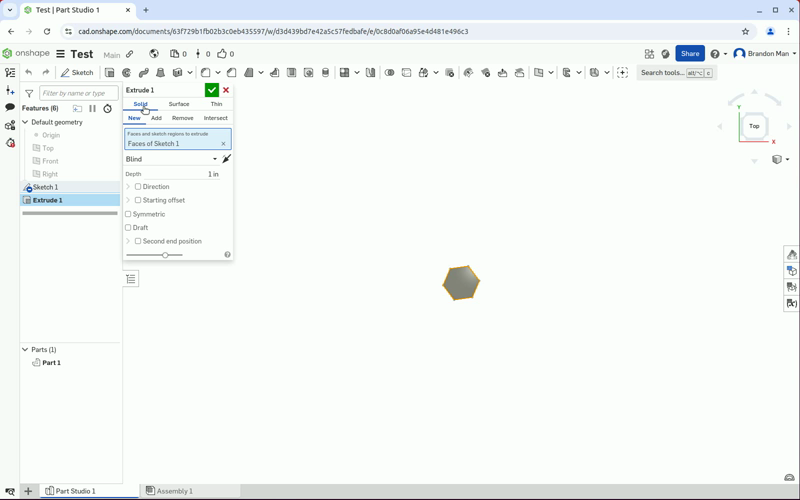
click(143, 106)
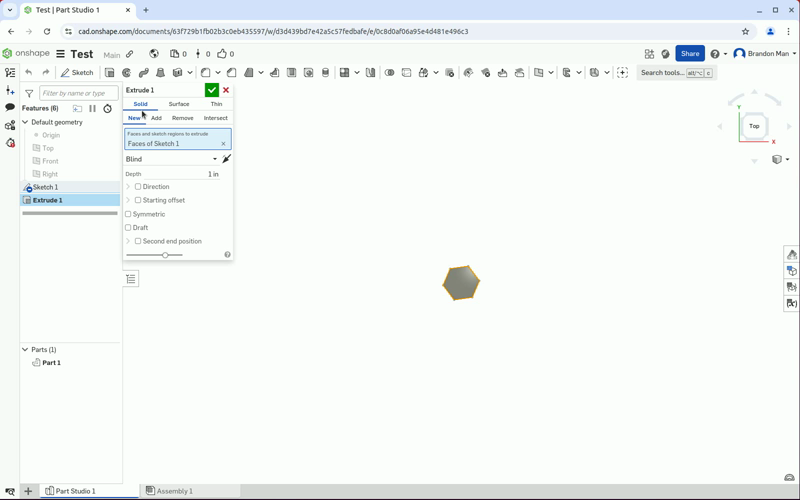
mouse_move(137, 120)
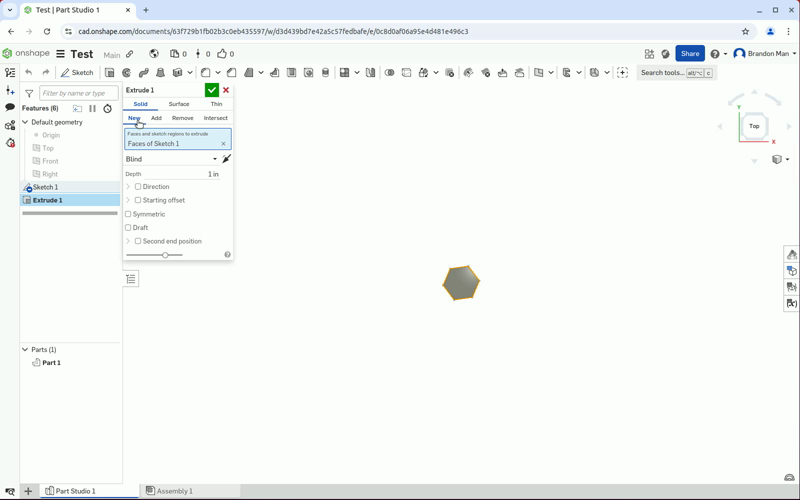
click(137, 120)
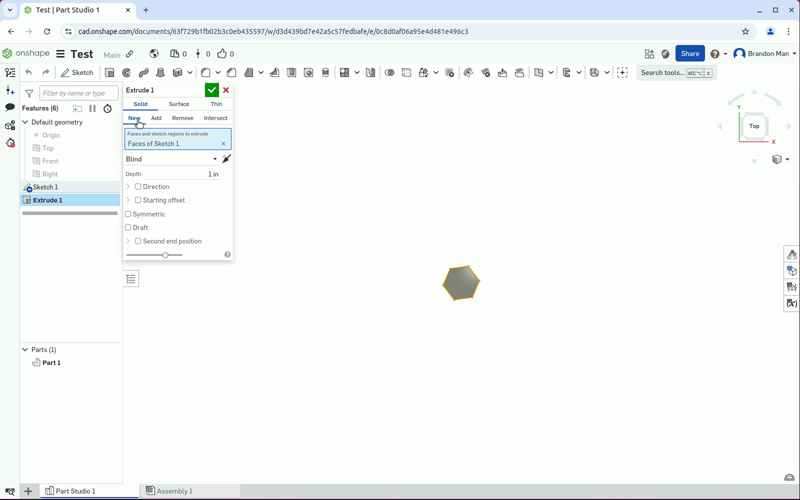
key(tab, 4)
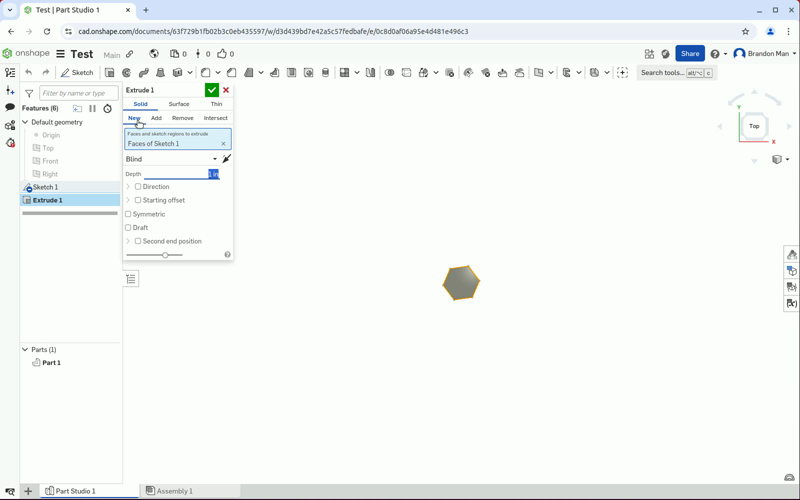
text(2.166)
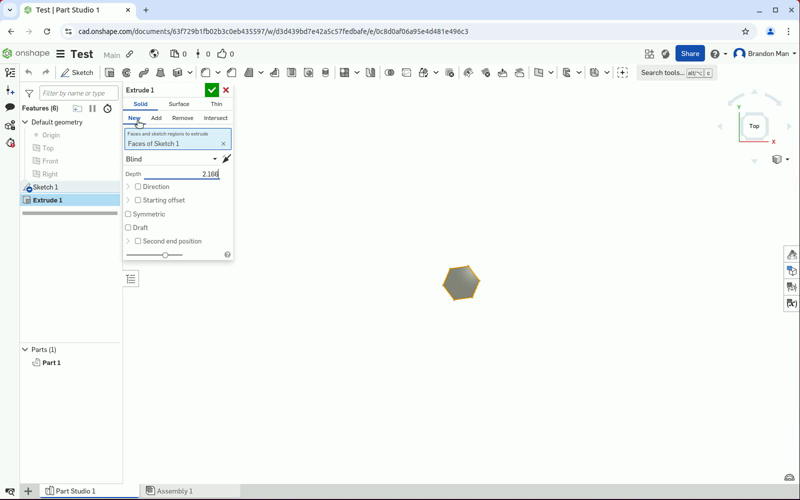
key(enter)
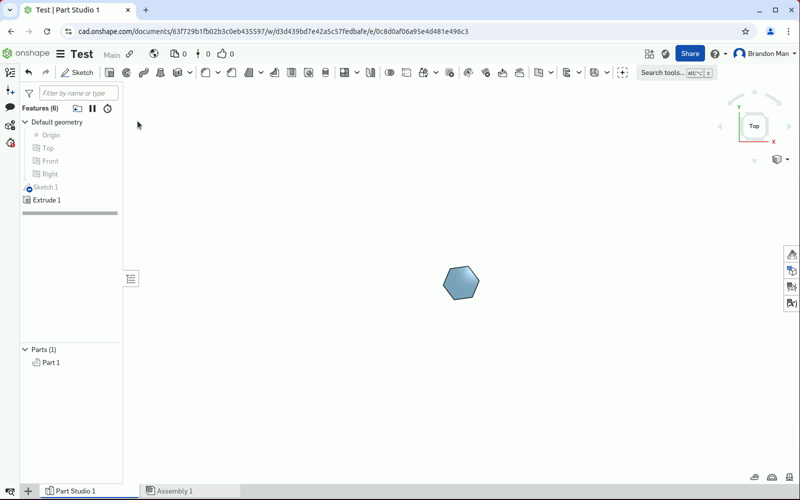
key(shift+h)
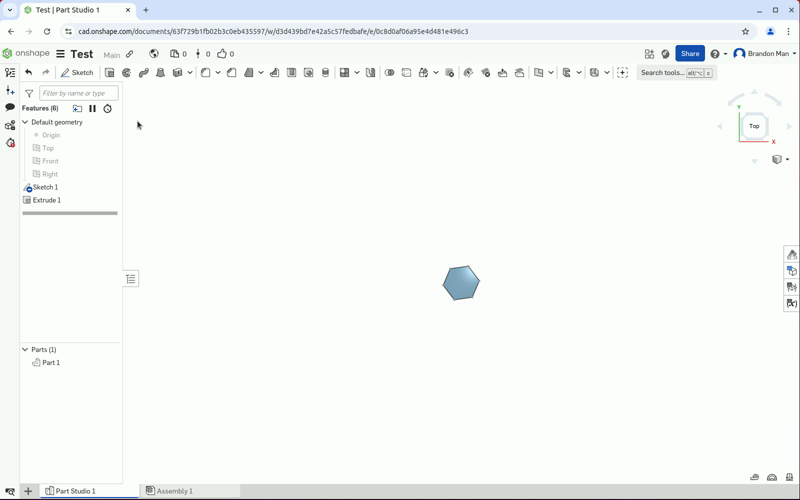
key(shift+h)
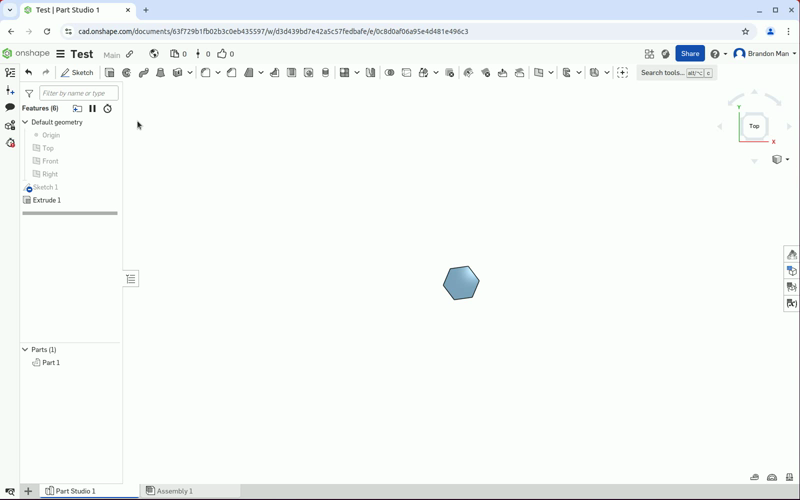
mouse_move(73, 189)
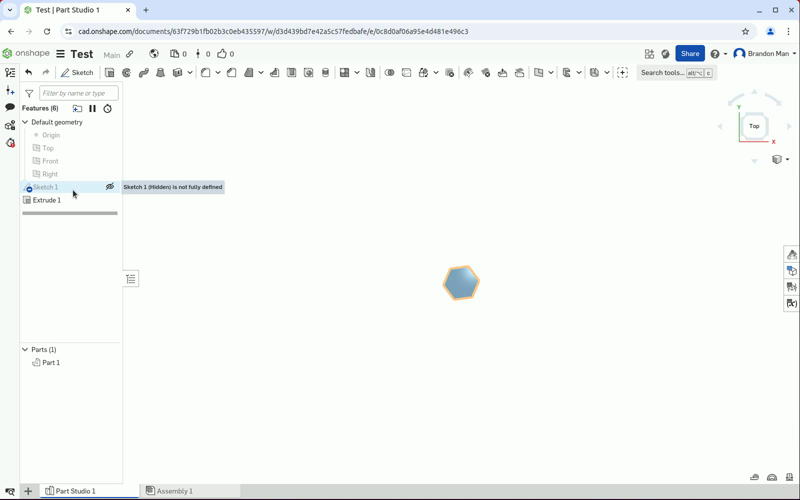
click(73, 189)
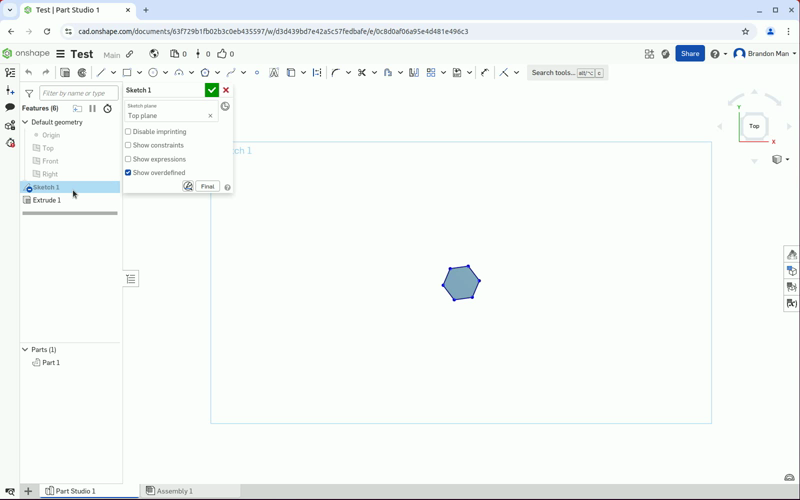
mouse_move(229, 92)
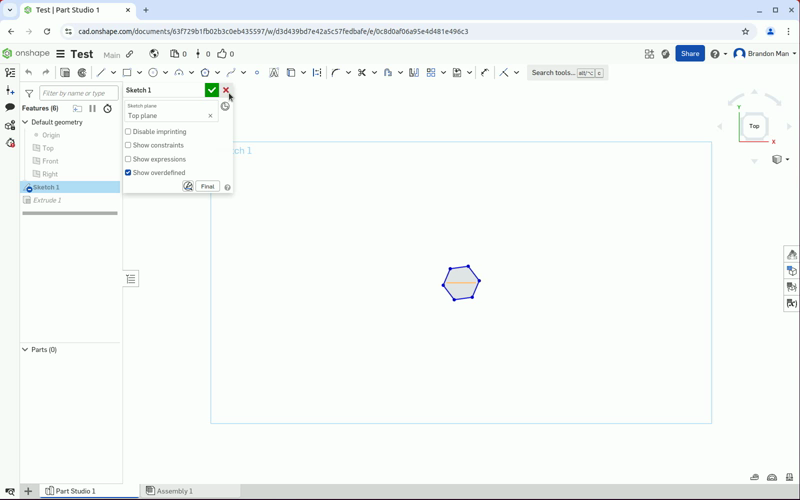
click(229, 92)
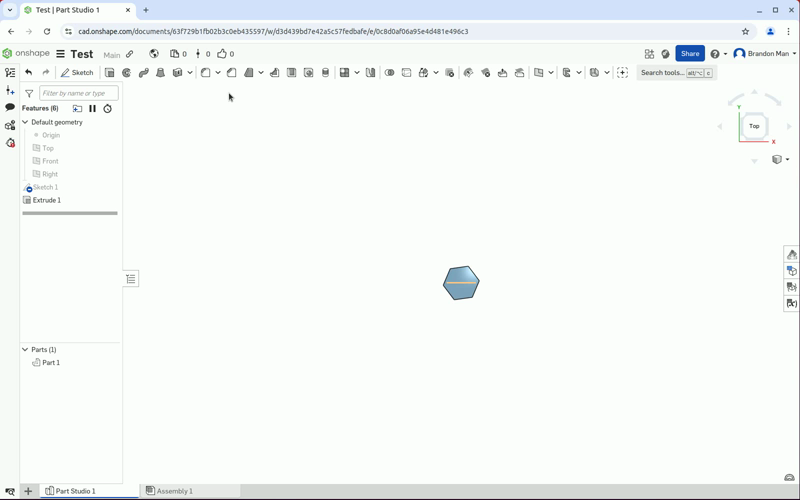
mouse_move(541, 75)
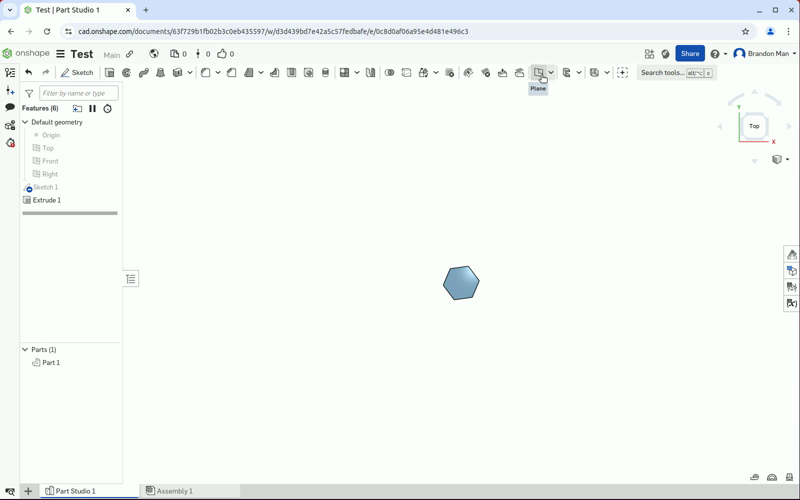
click(541, 75)
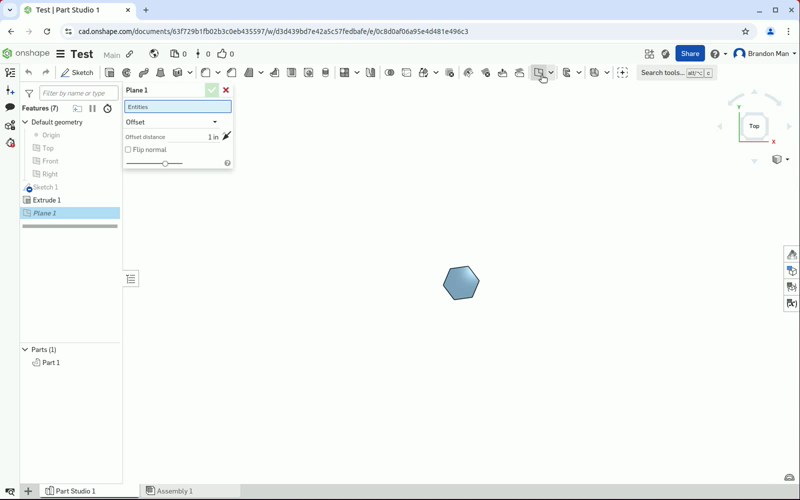
mouse_move(73, 150)
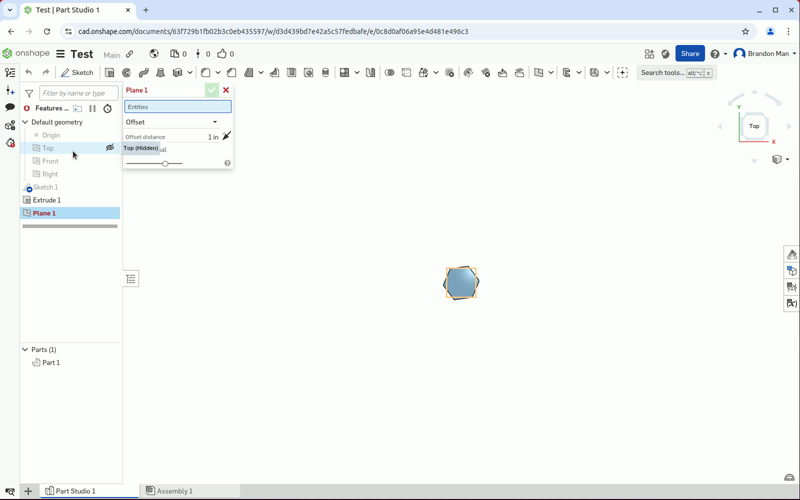
click(73, 150)
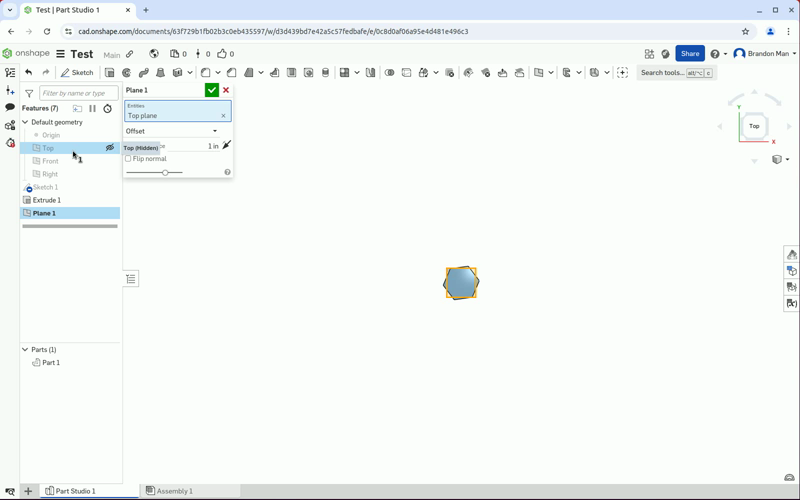
key(tab, 2)
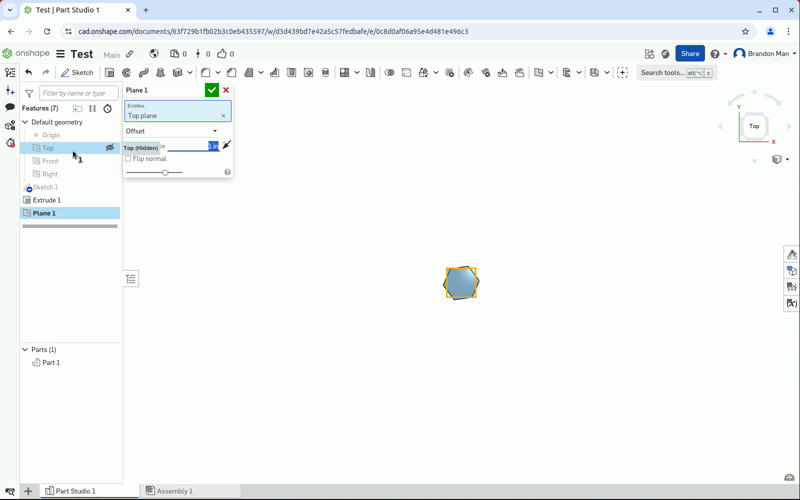
text(2.157)
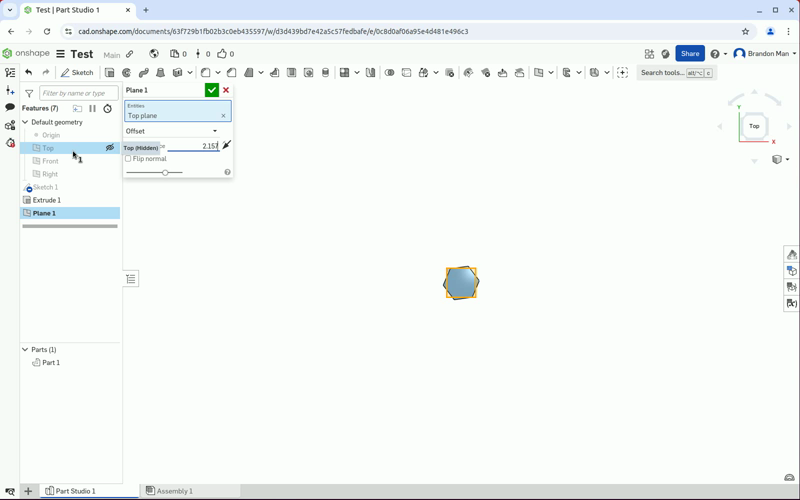
key(enter, 2)
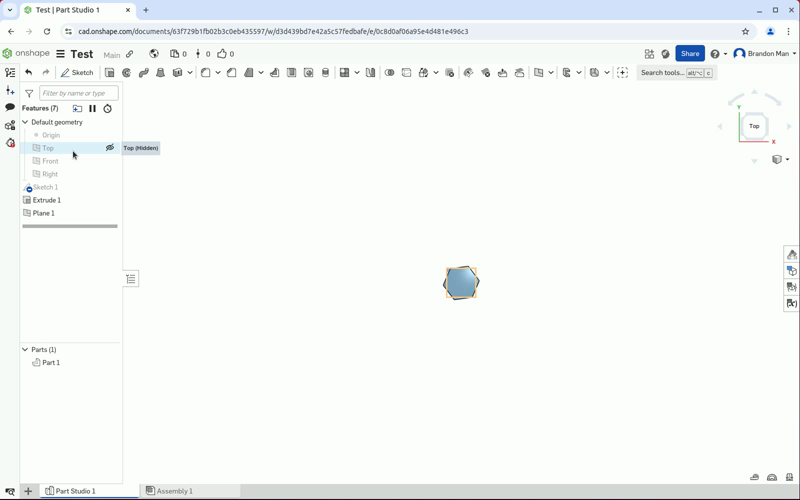
key(shift+s)
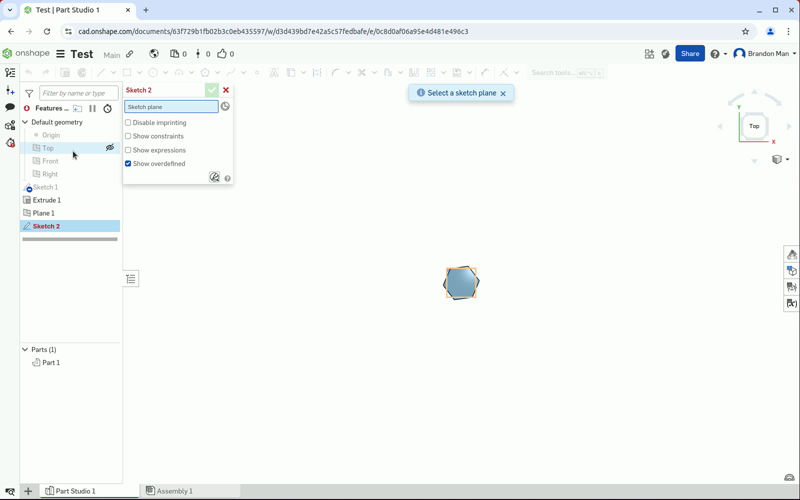
mouse_move(73, 215)
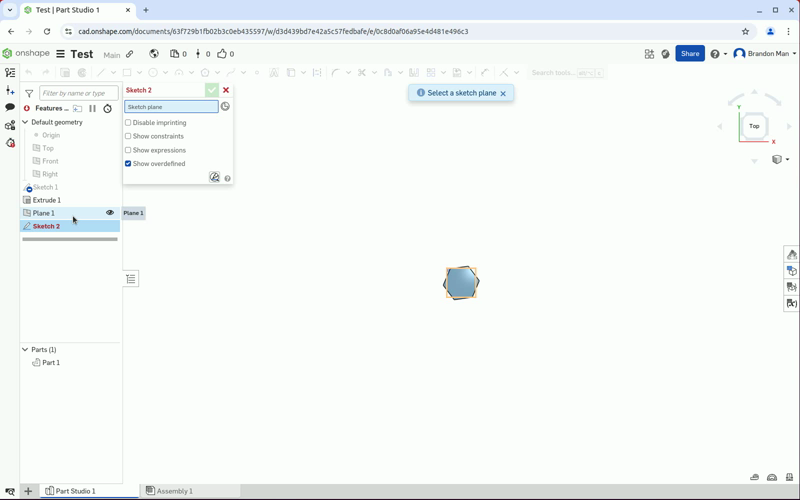
click(73, 215)
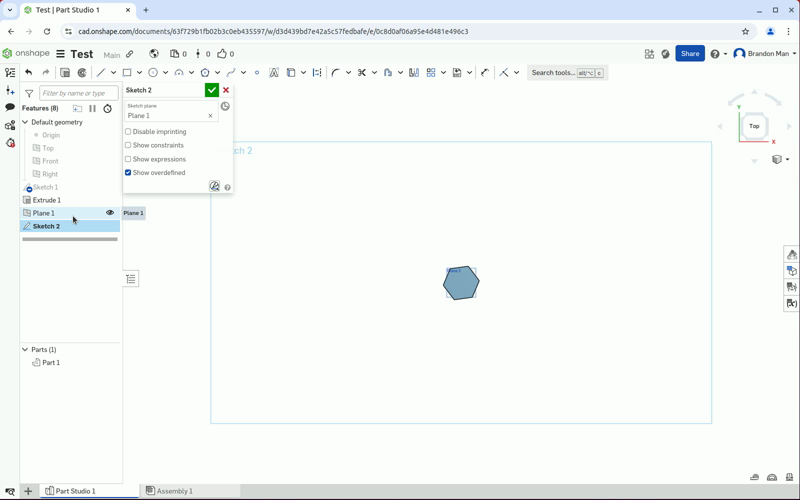
mouse_move(73, 352)
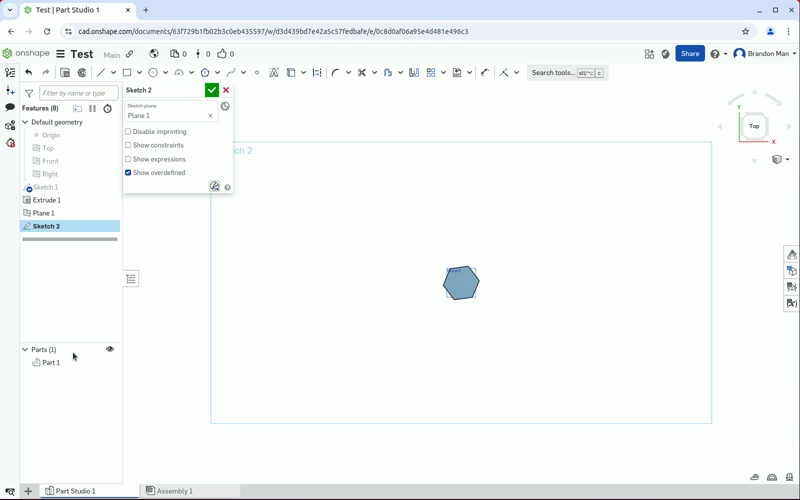
key(y)
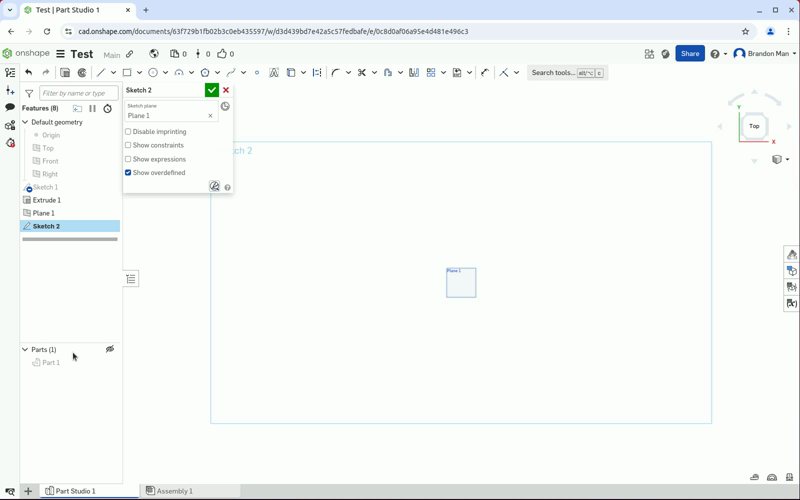
key(c)
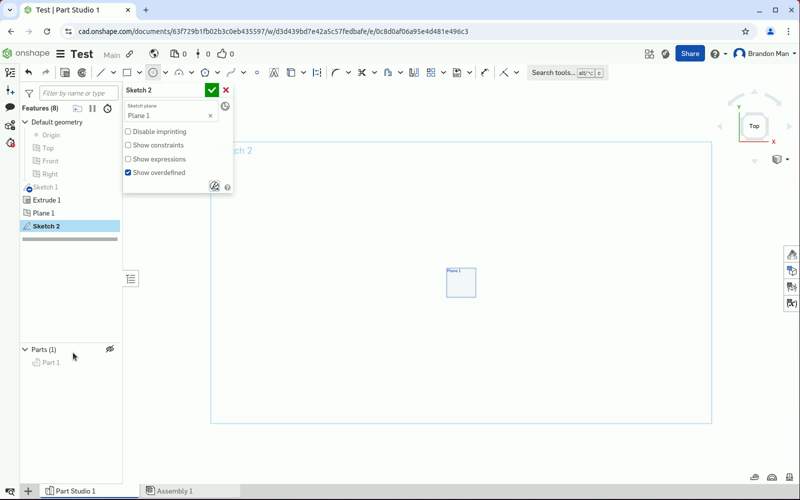
key_down(shift)
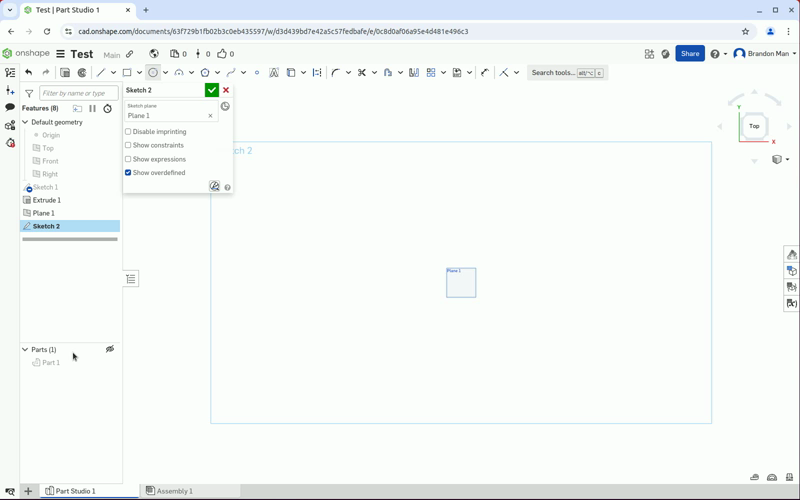
mouse_move(460, 282)
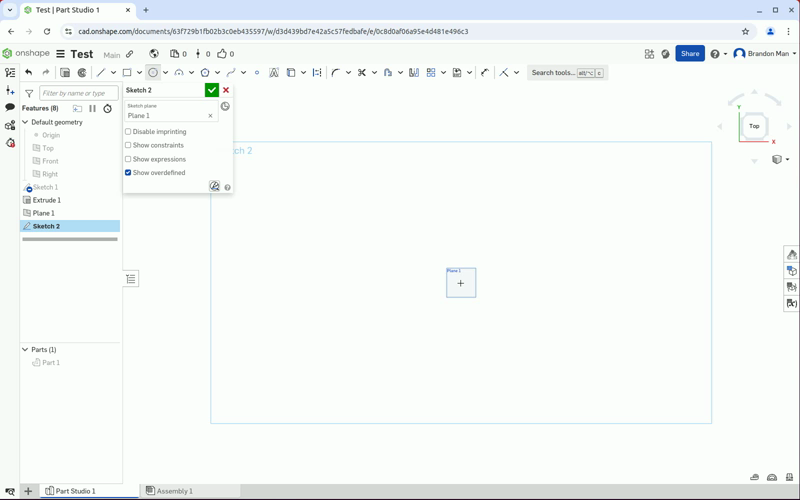
click(460, 282)
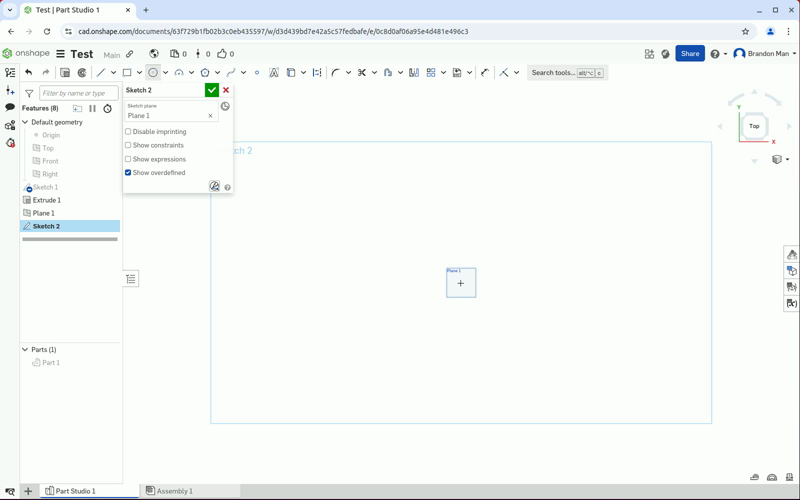
key_up(shift)
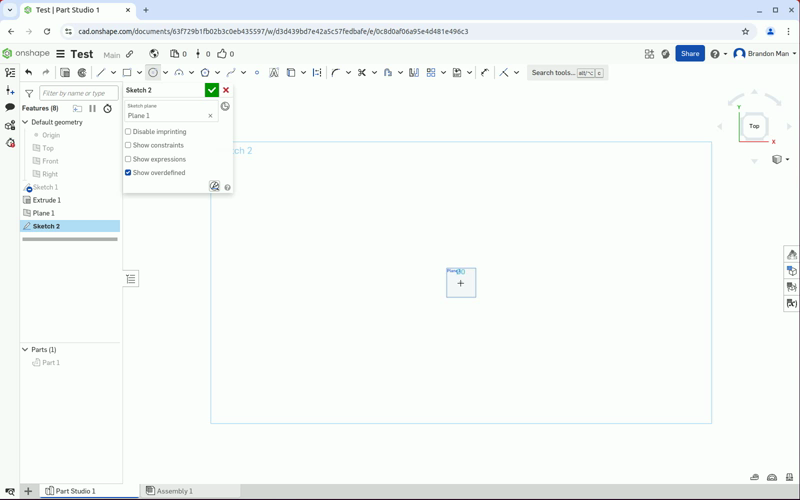
mouse_move(471, 282)
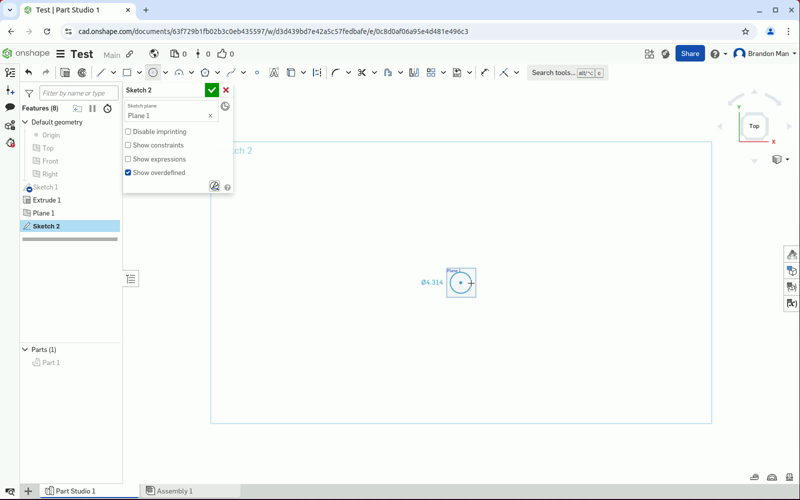
click(471, 282)
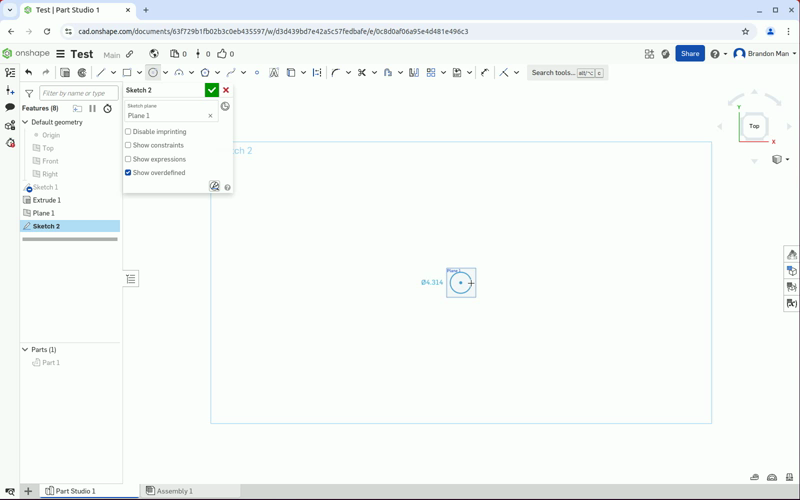
key(esc)
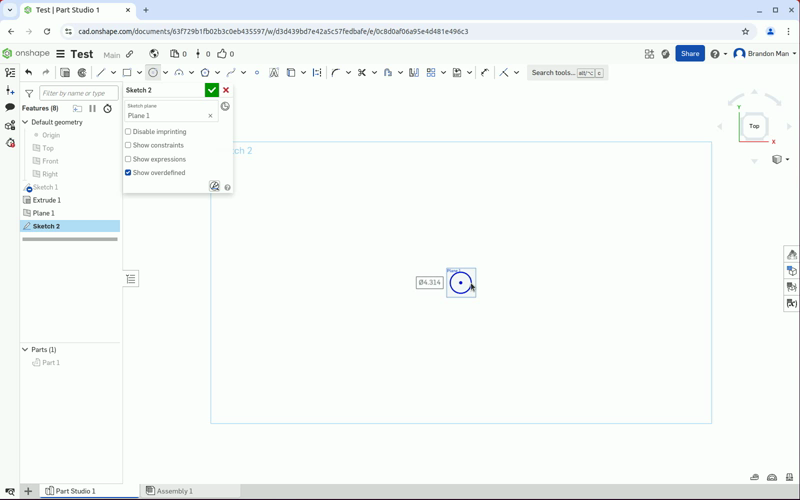
mouse_move(461, 277)
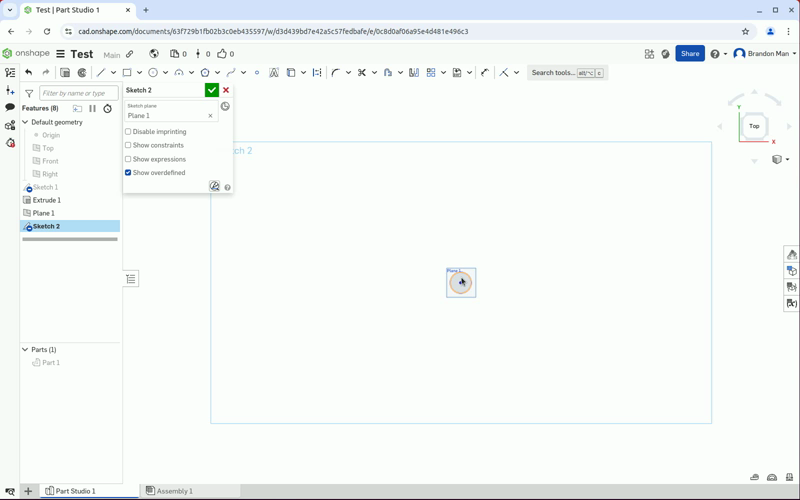
scroll(6)
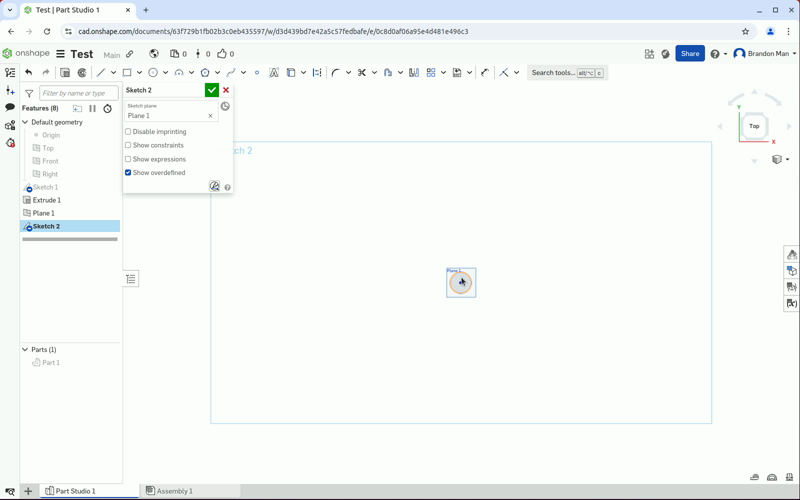
scroll(6)
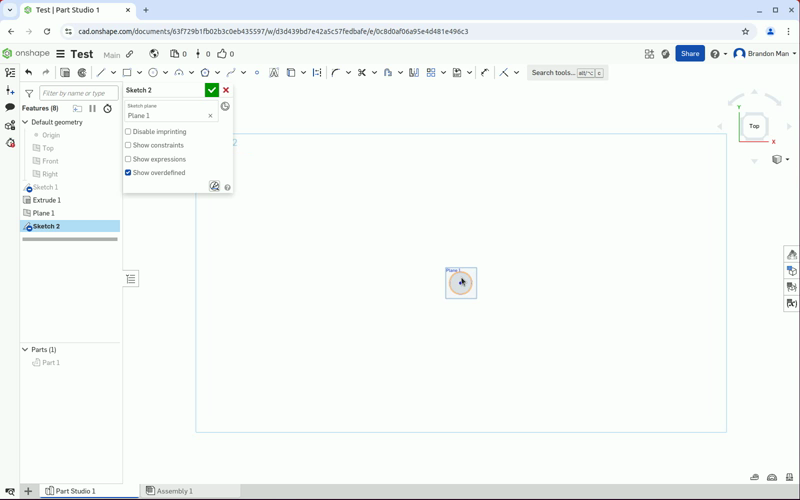
scroll(6)
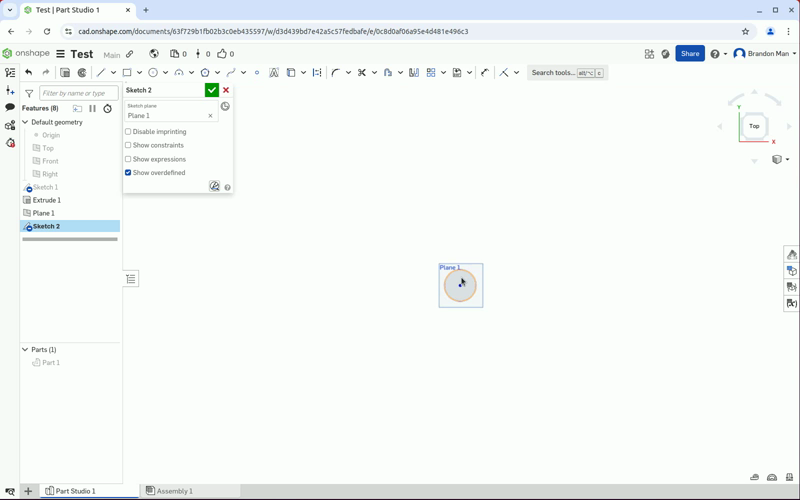
scroll(6)
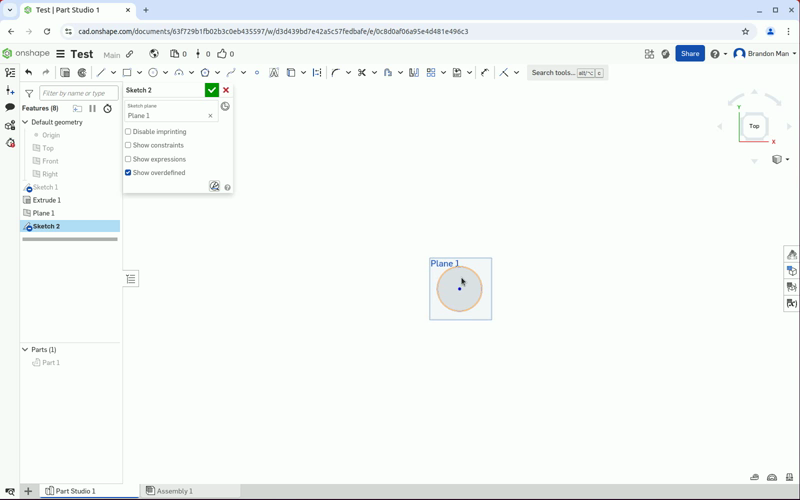
scroll(6)
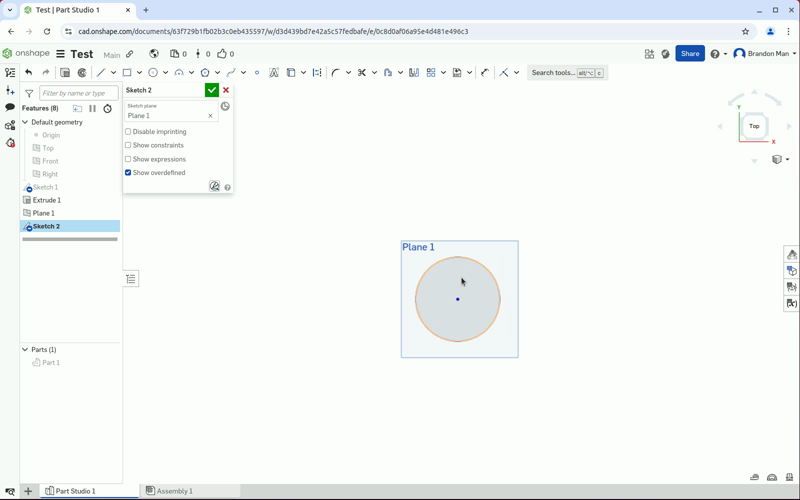
scroll(6)
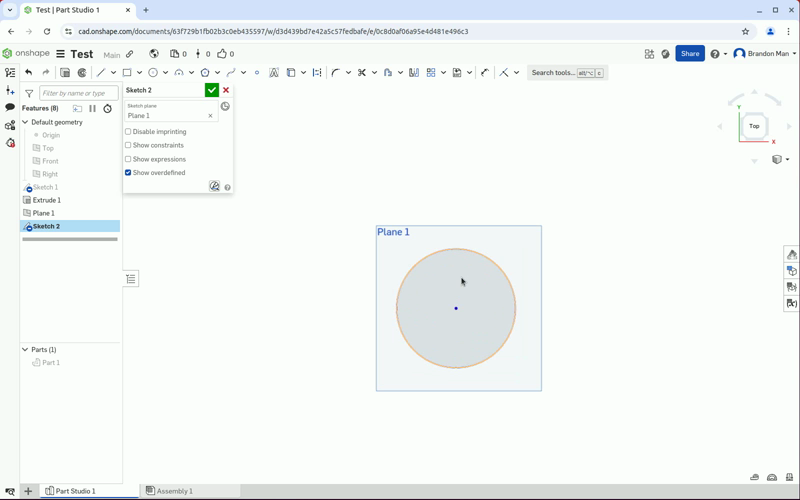
scroll(6)
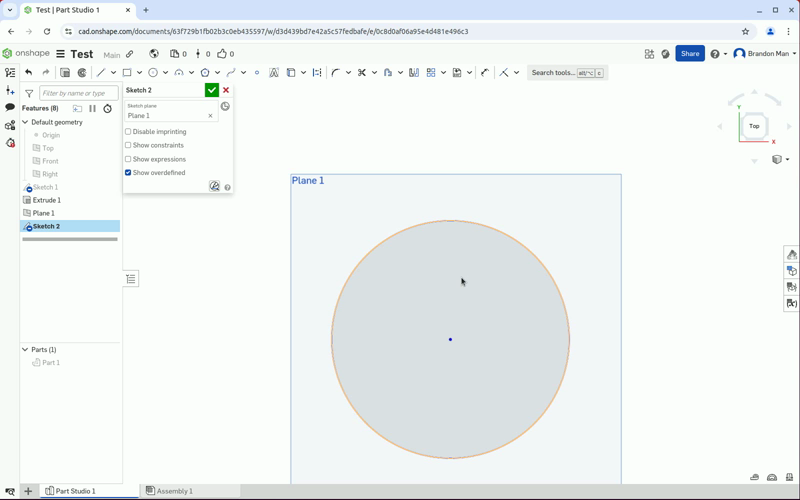
click(461, 277)
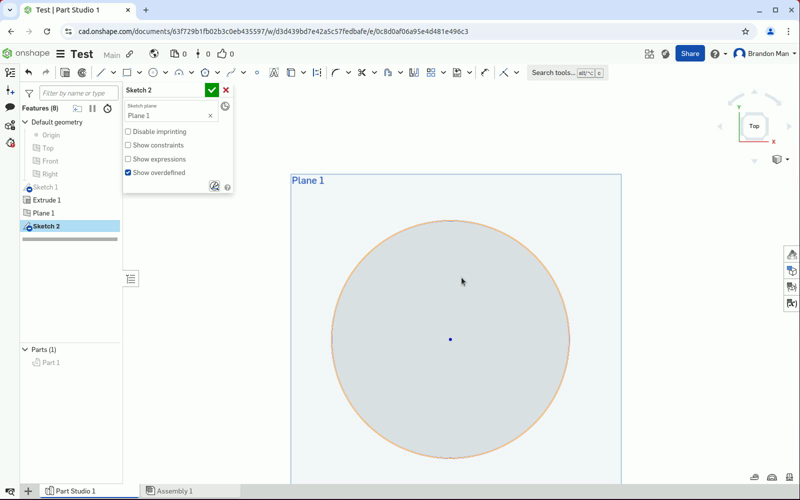
scroll(-6)
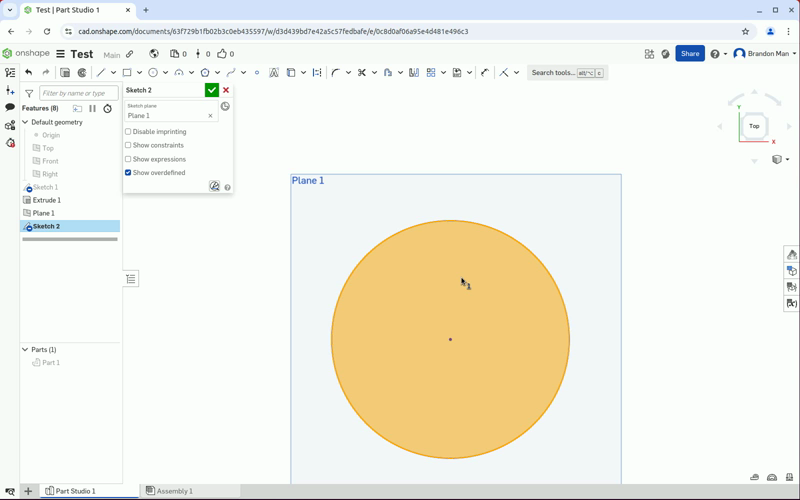
scroll(-6)
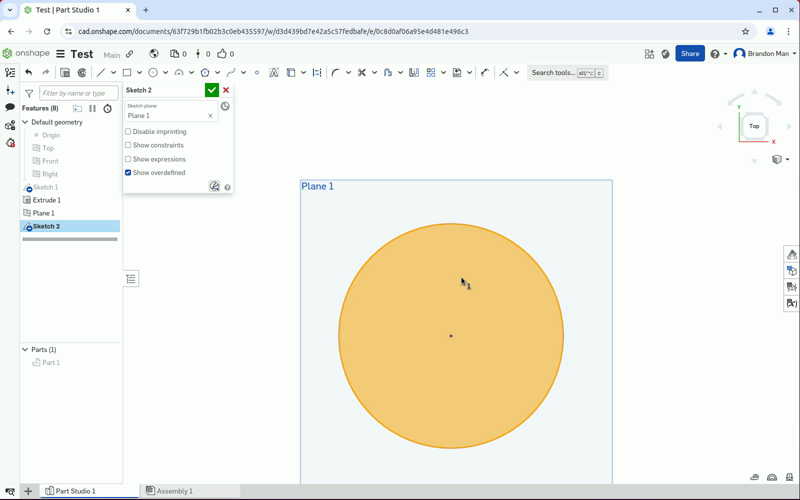
scroll(-6)
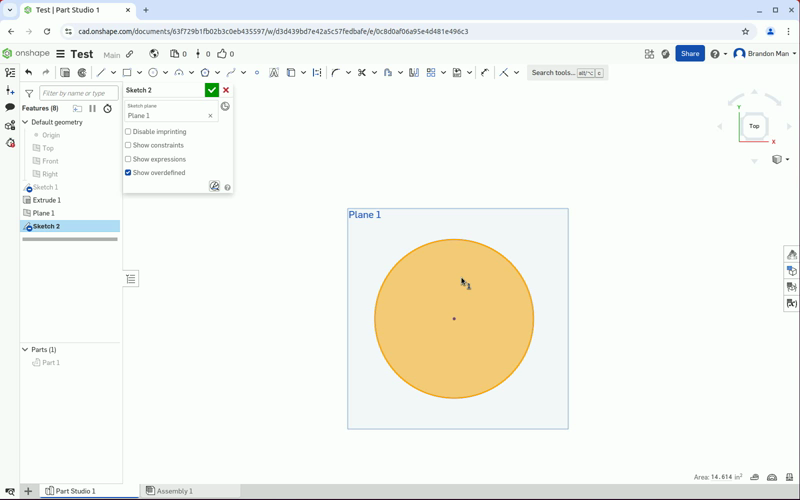
scroll(-6)
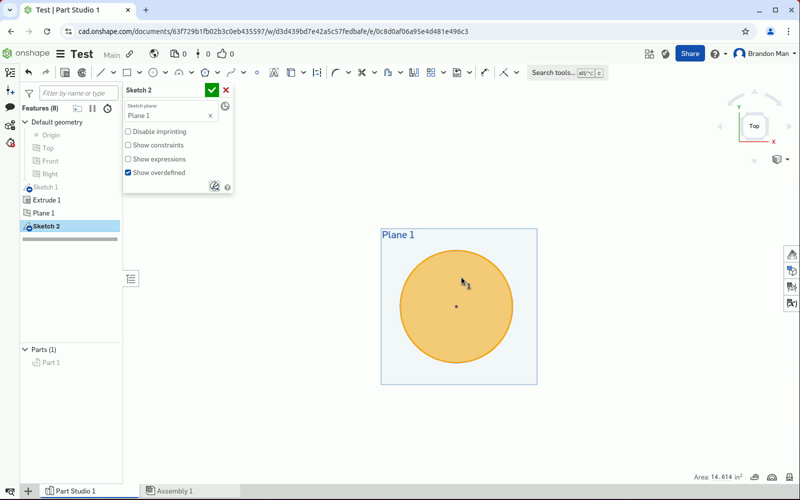
scroll(-6)
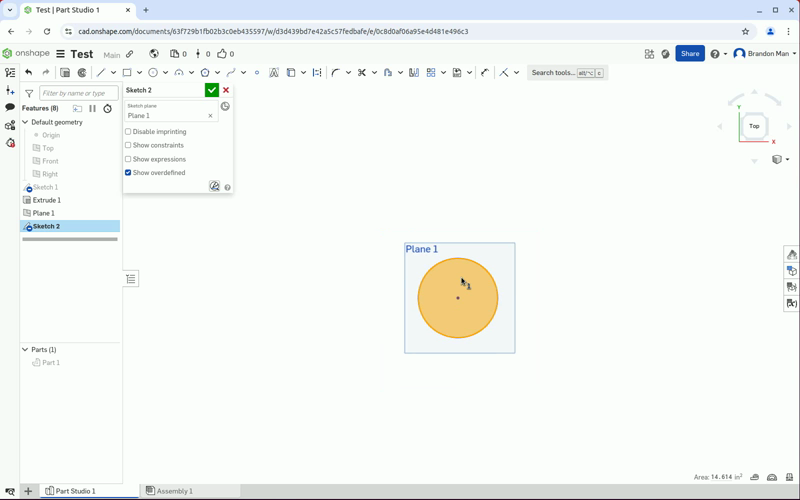
scroll(-6)
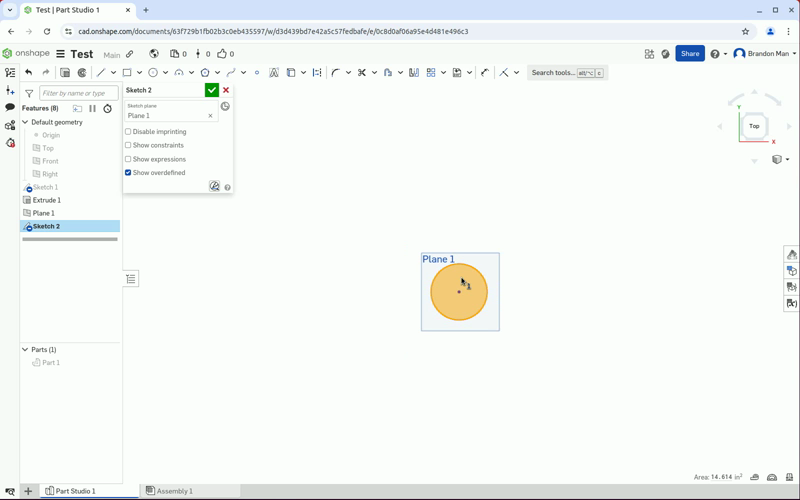
scroll(-6)
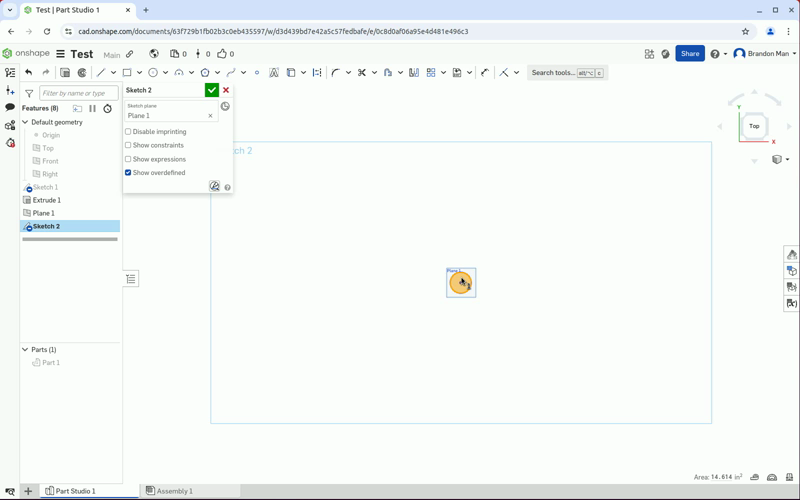
mouse_move(73, 352)
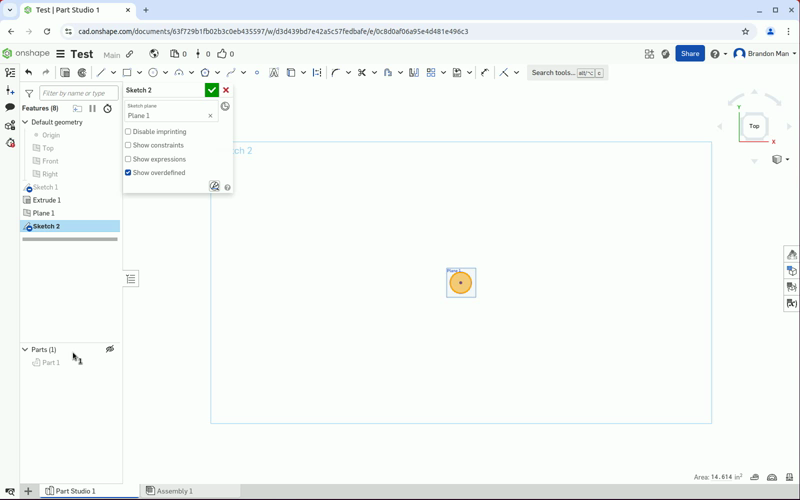
key(shift+y)
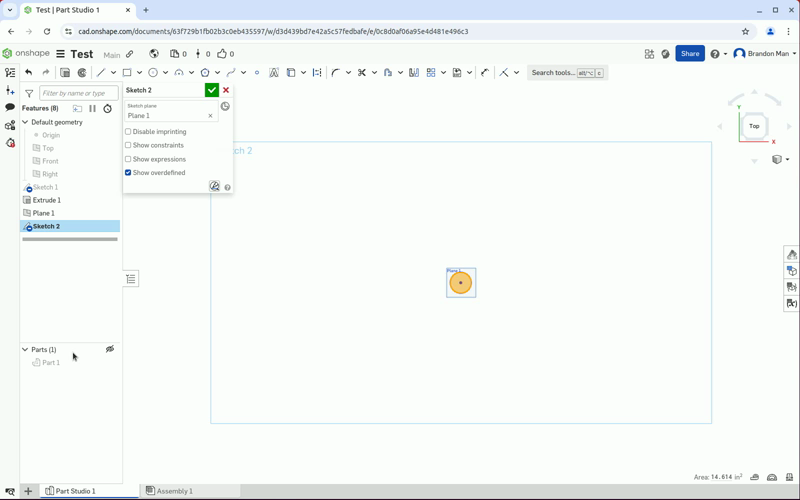
key(shift+e)
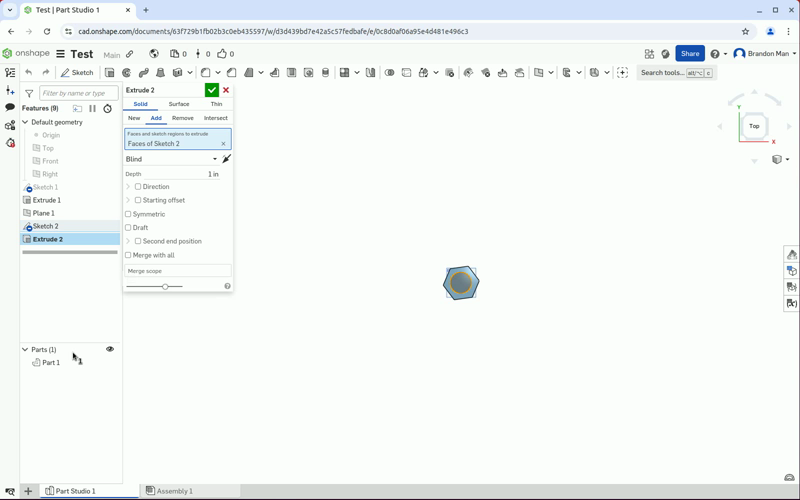
mouse_move(143, 106)
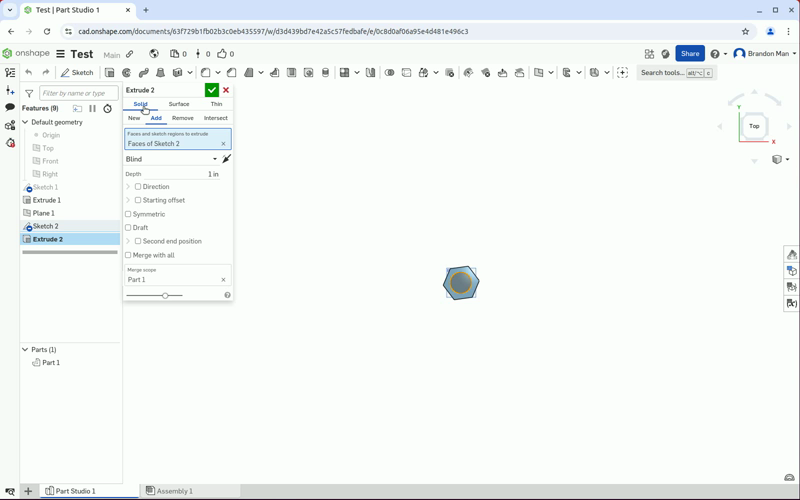
click(143, 106)
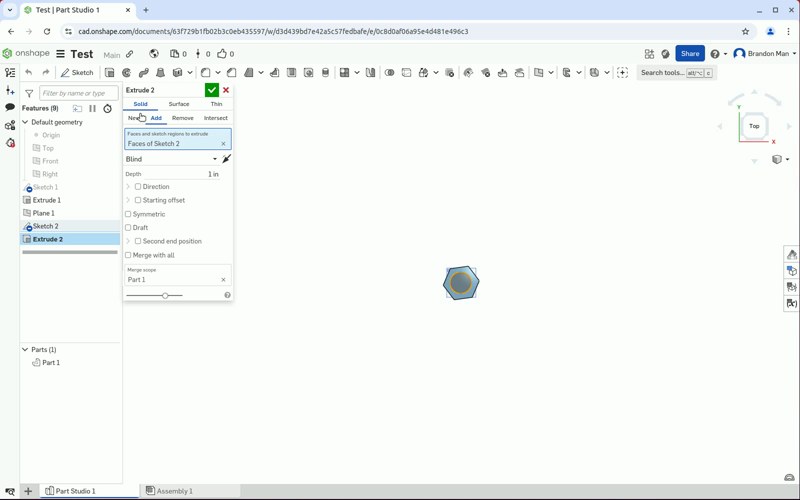
mouse_move(137, 120)
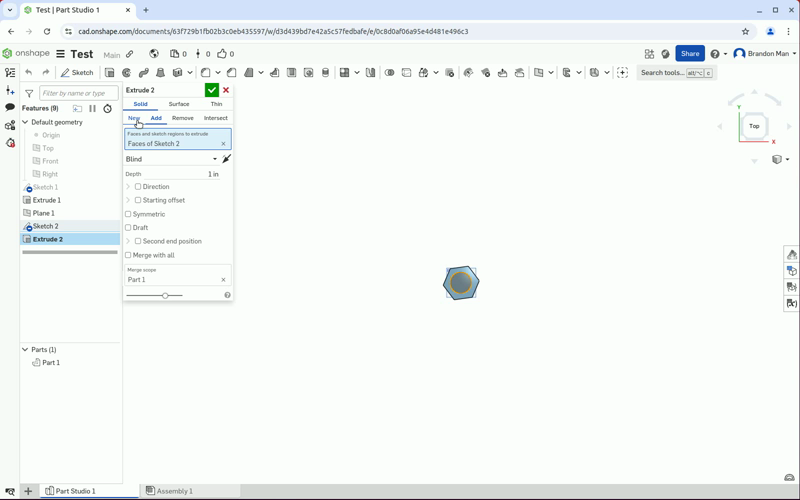
click(137, 120)
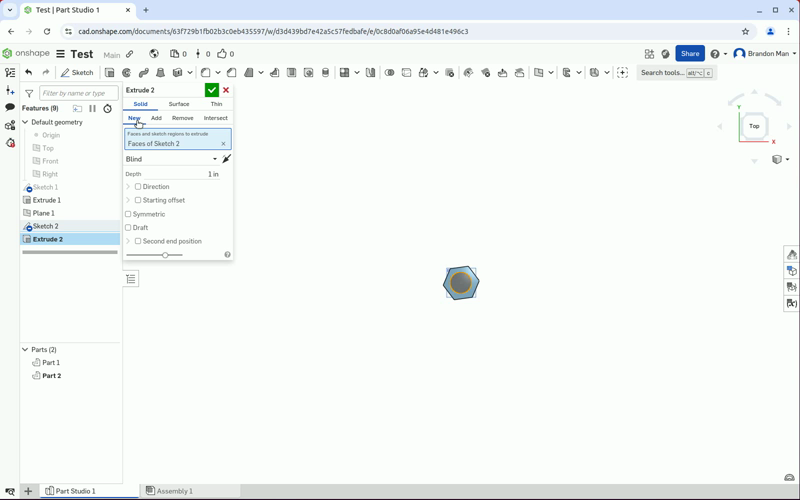
key(tab, 4)
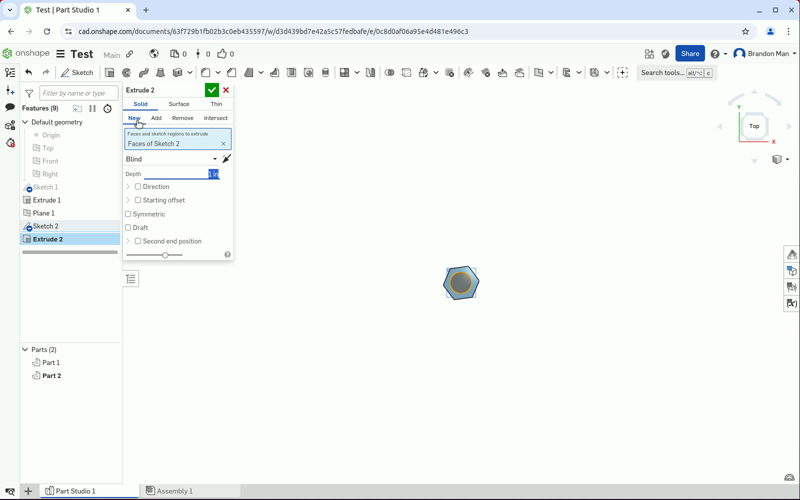
text(20.942)
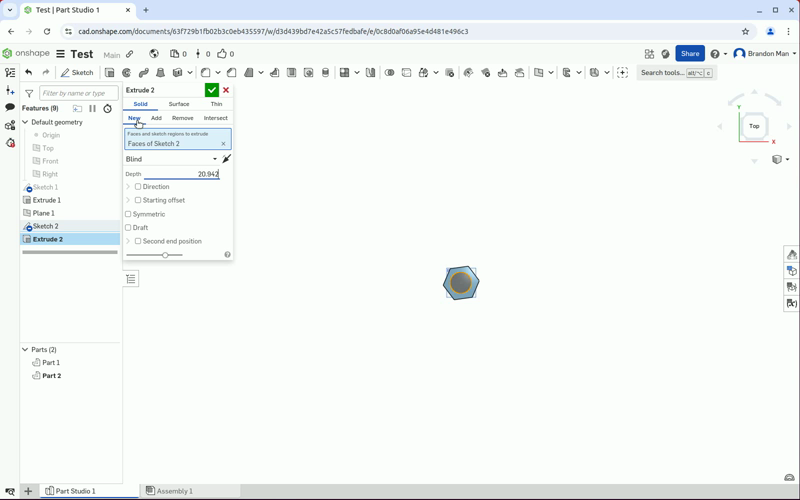
key(enter)
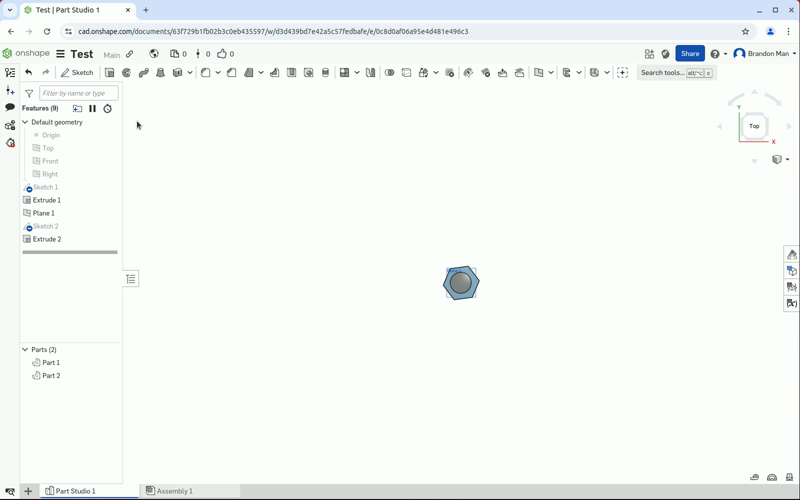
key(shift+h)
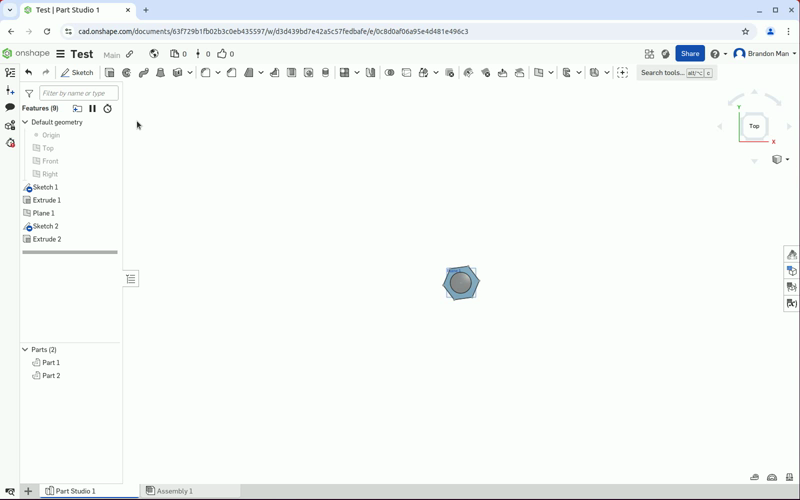
key(shift+h)
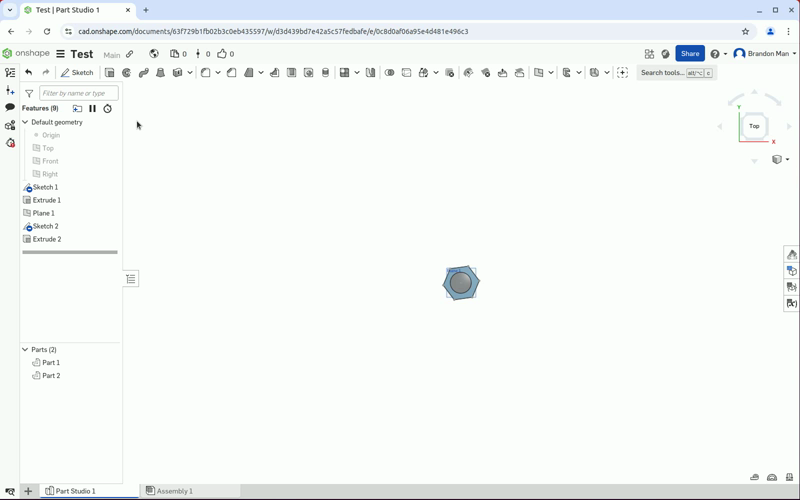
key(shift+7)
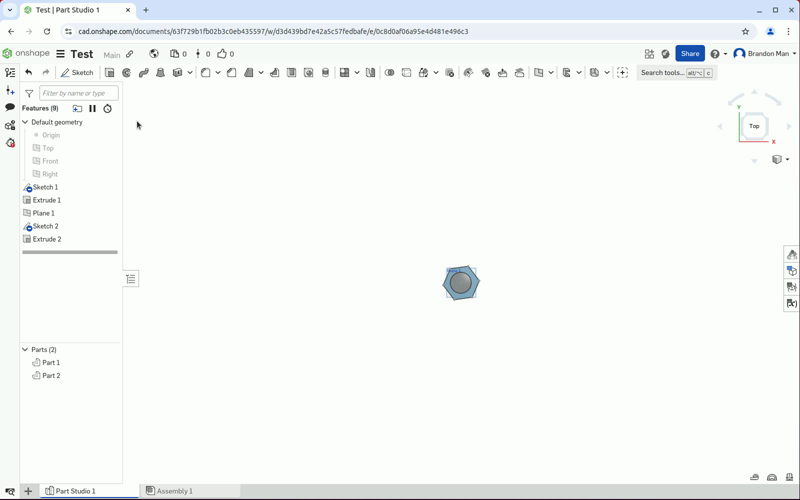
key(up, 3)
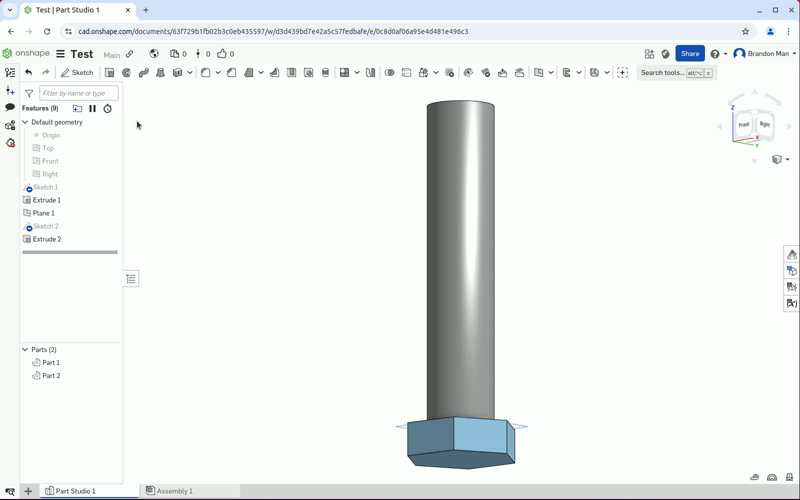
key(left, 3)
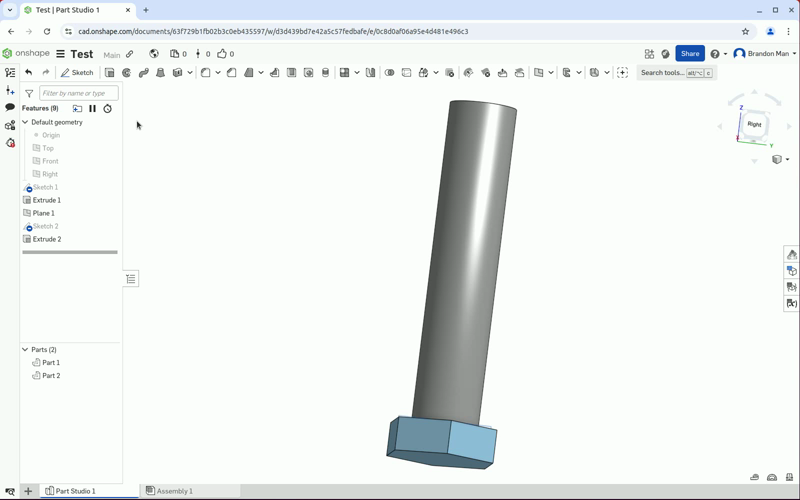
key(right, 3)
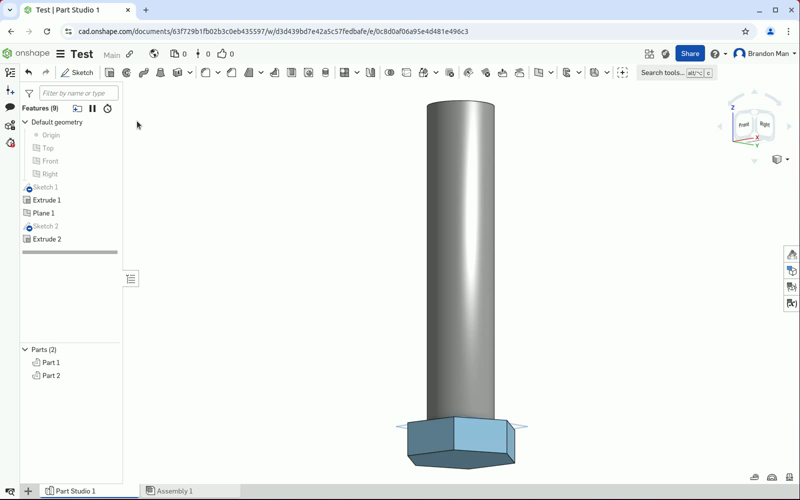
key(down, 3)
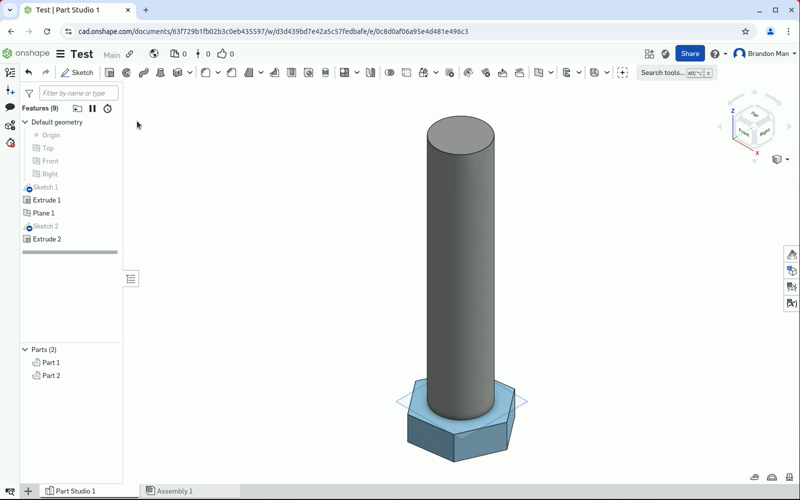
mouse_move(73, 189)
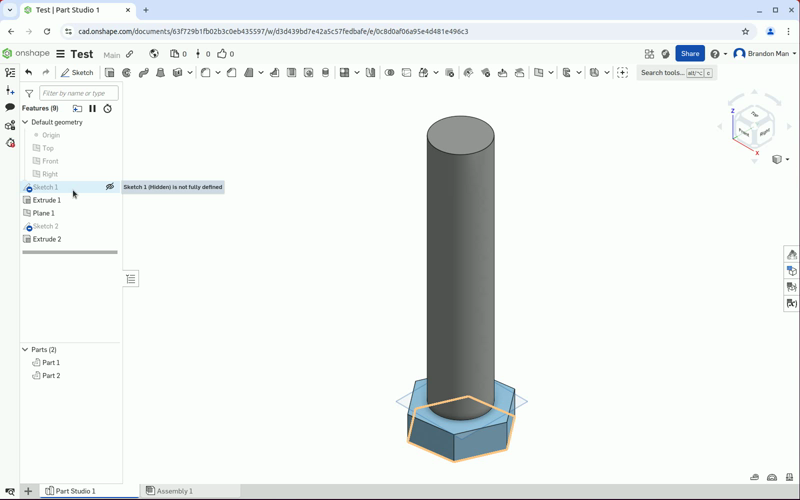
click(73, 189)